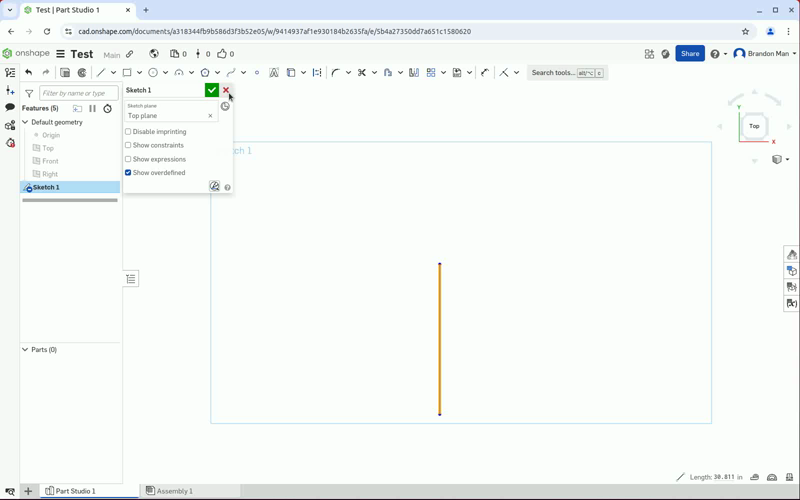
key(shift+h)
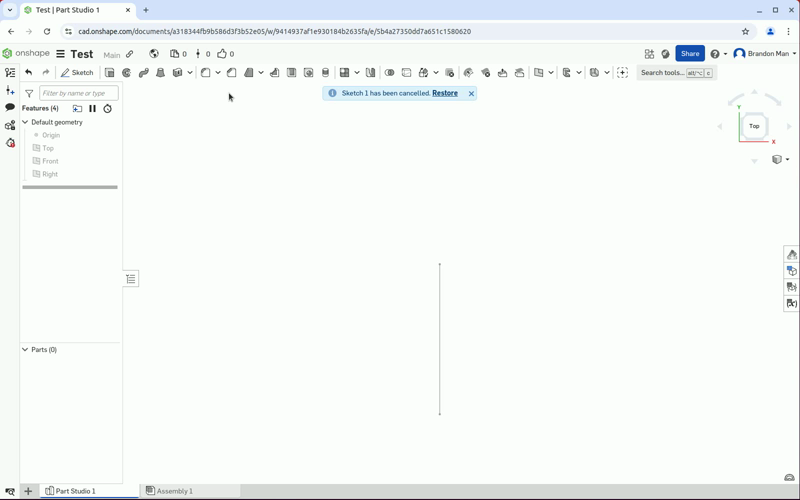
mouse_move(73, 352)
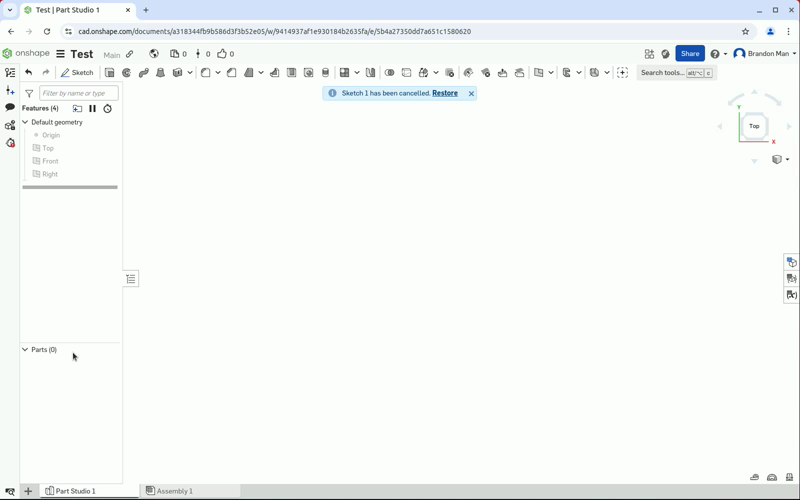
key(y)
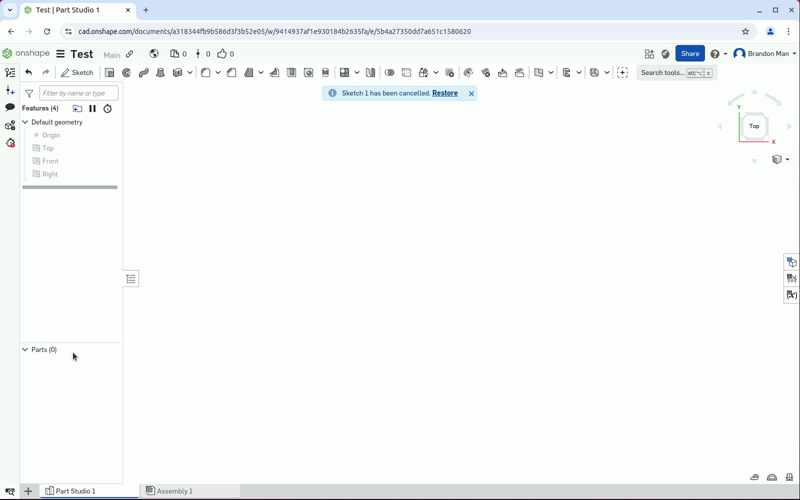
key(shift+p)
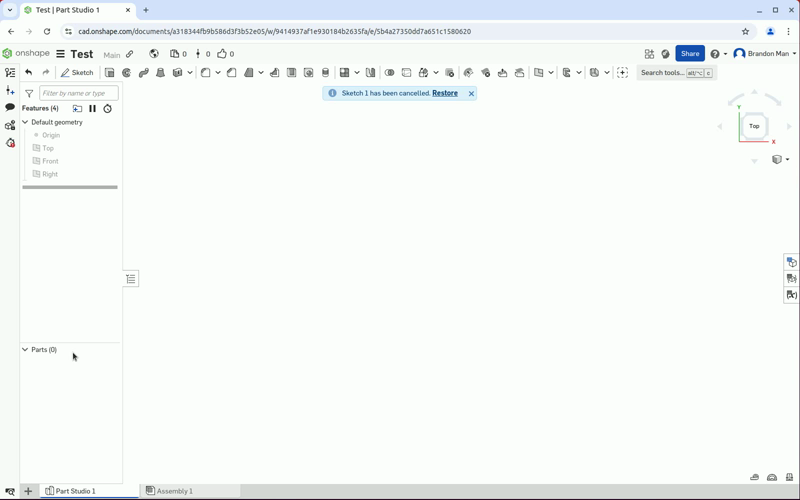
key(space)
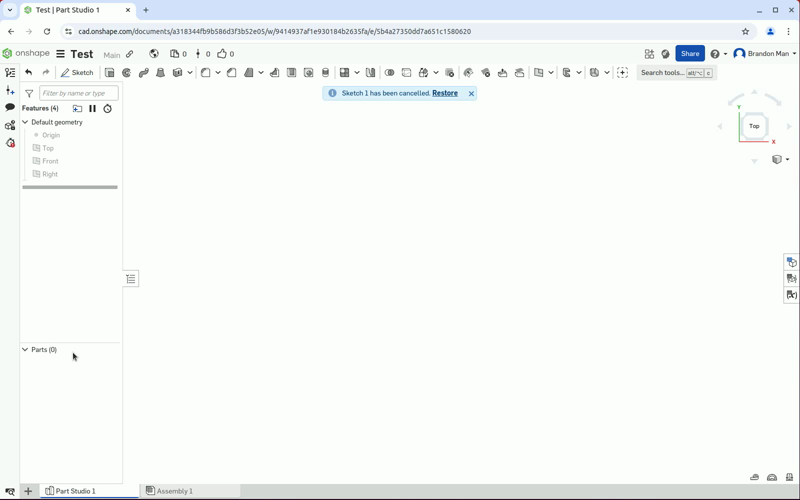
key_down(shift)
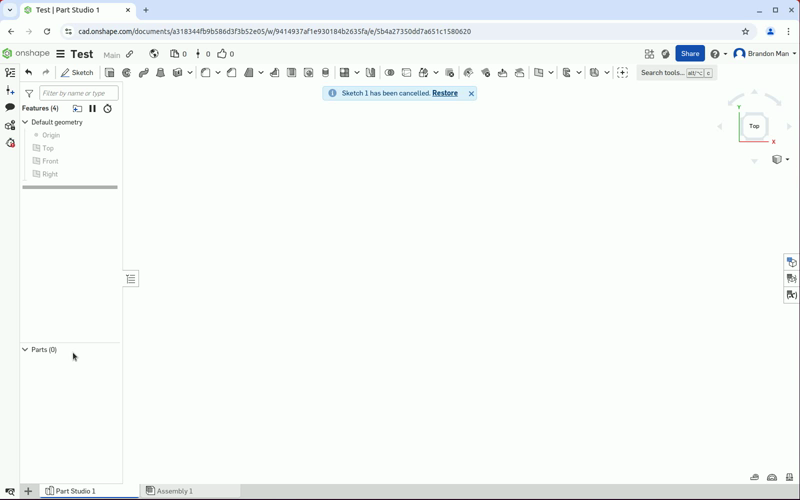
key(up)
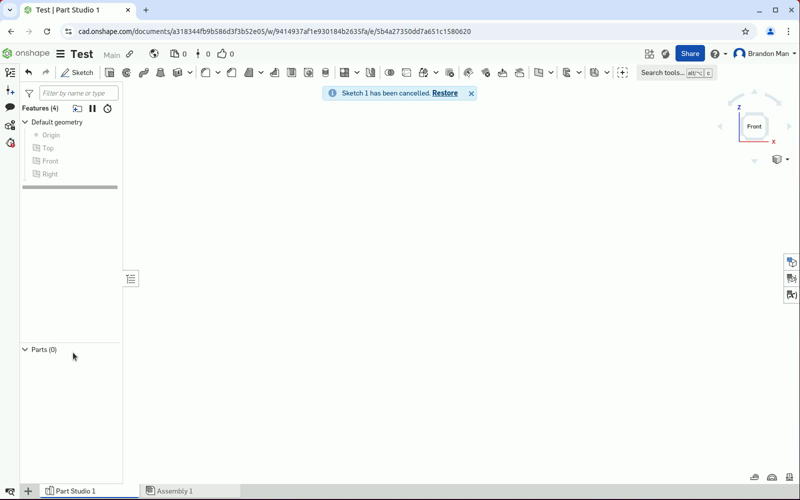
key_up(shift)
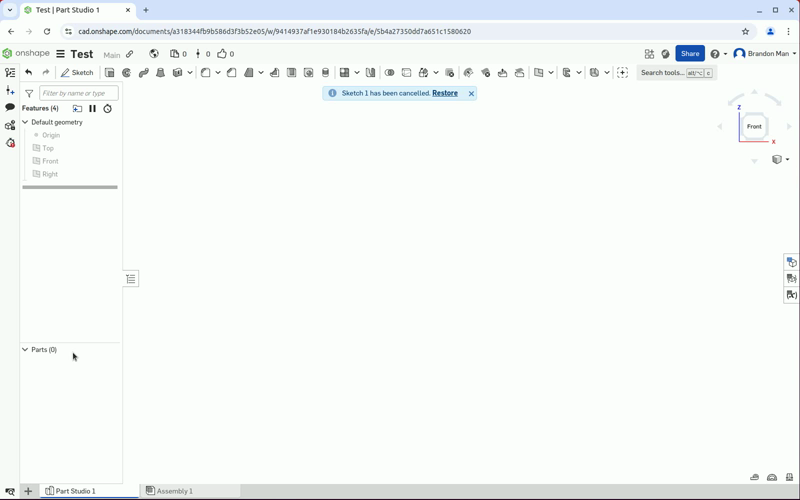
key(space)
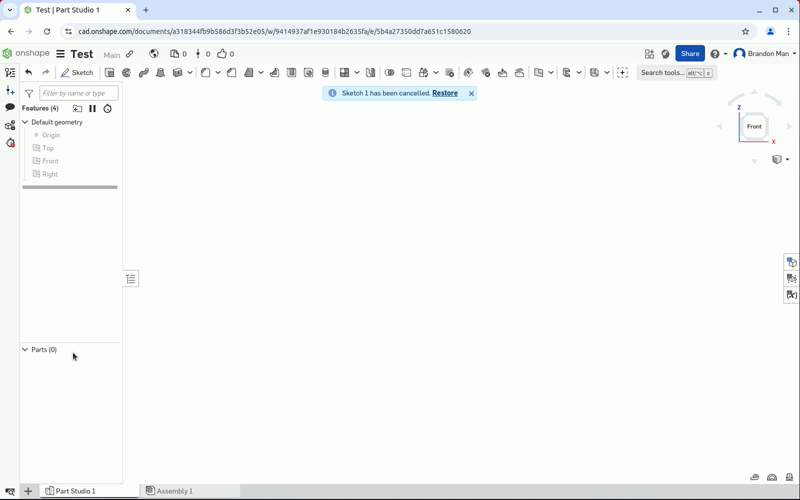
key_down(shift)
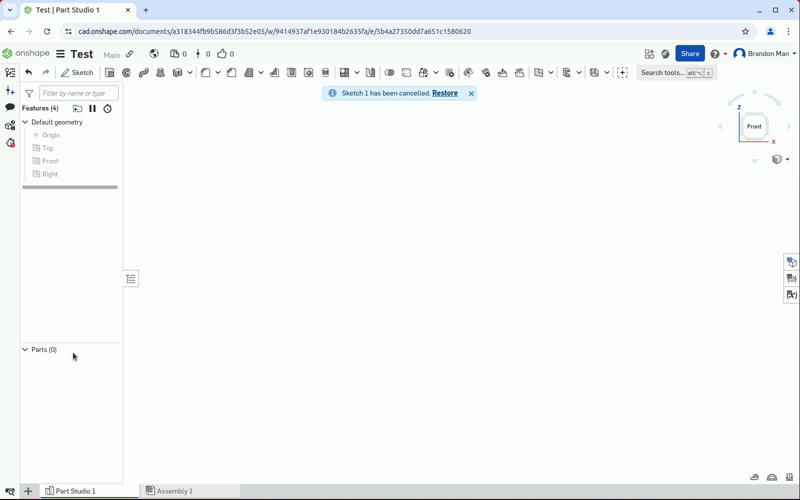
key(left)
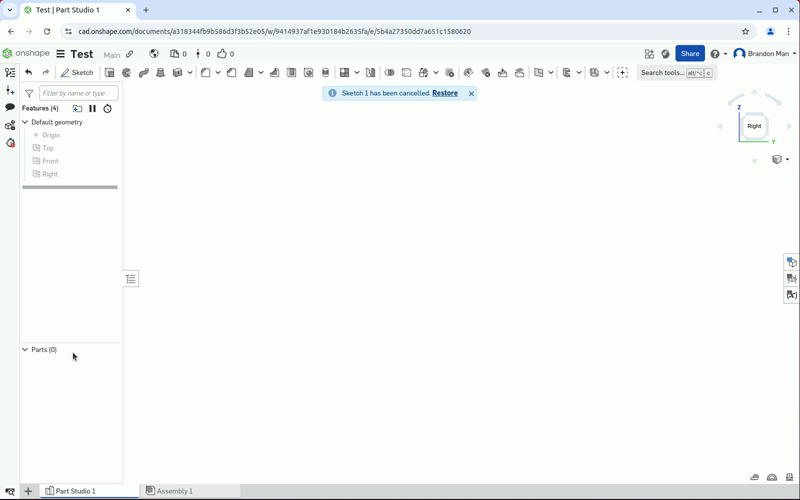
key_up(shift)
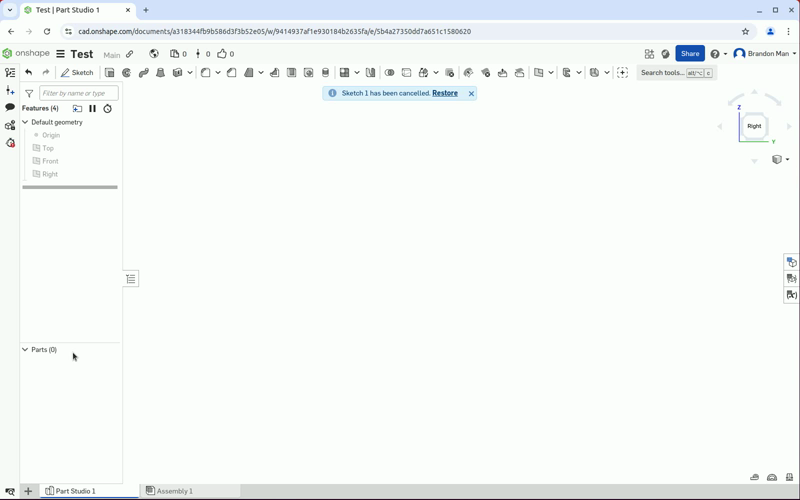
mouse_move(73, 352)
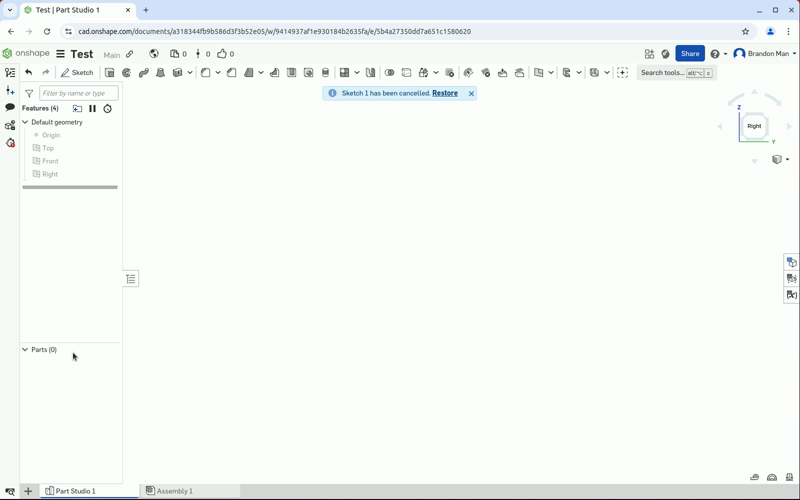
key(shift+y)
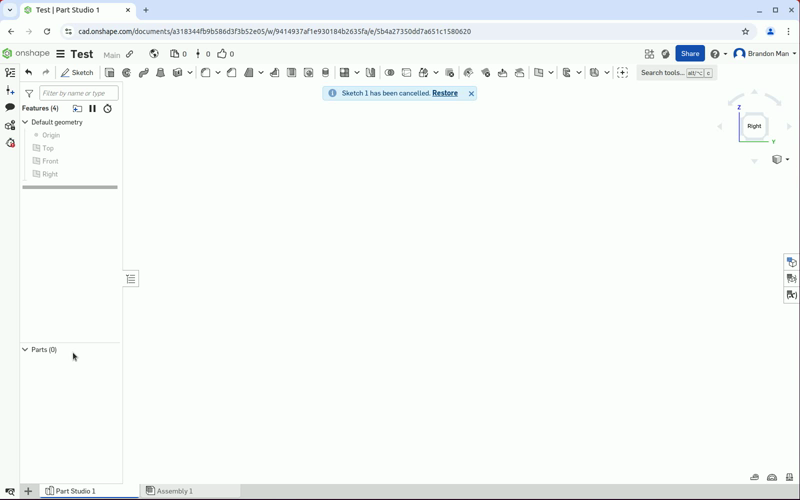
key(shift+s)
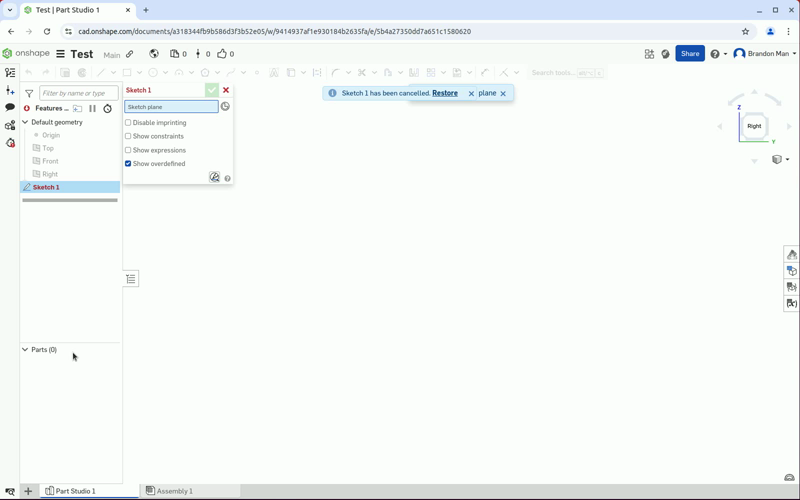
mouse_move(73, 176)
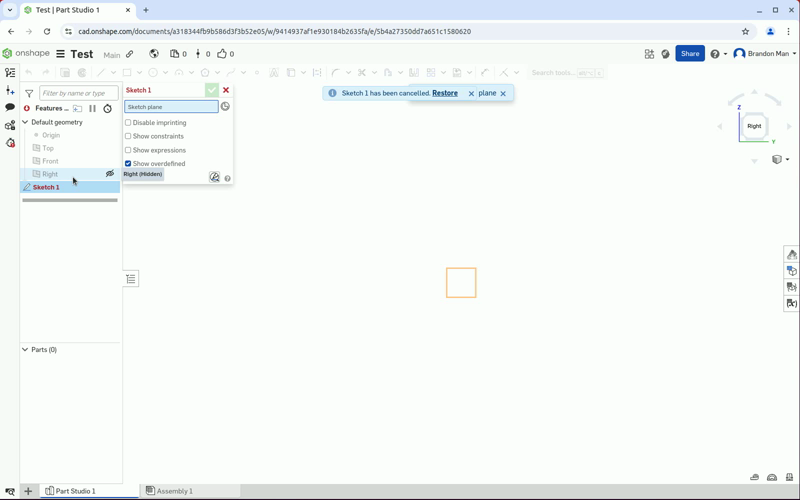
click(73, 176)
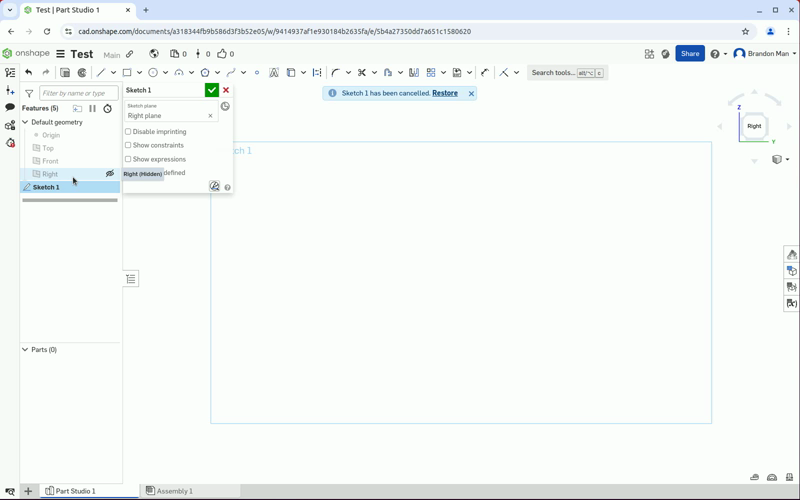
mouse_move(73, 352)
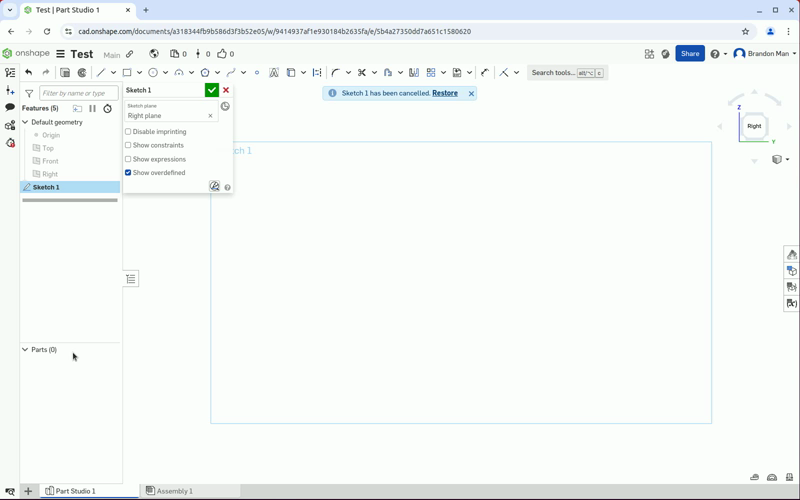
key(y)
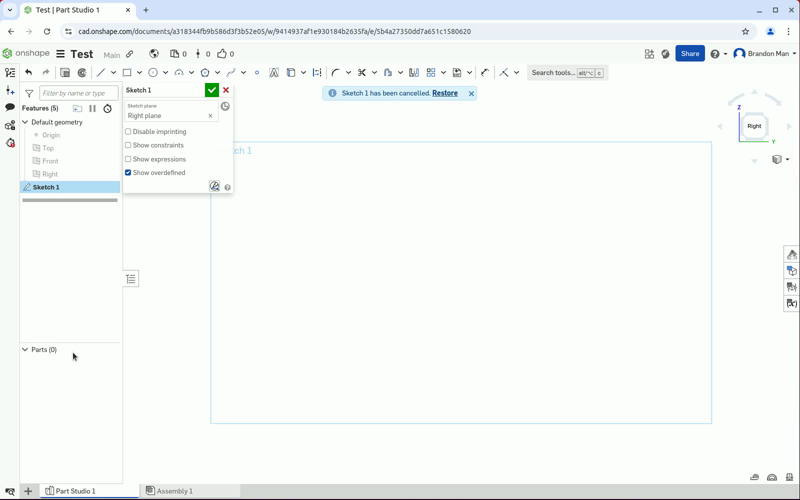
key(l)
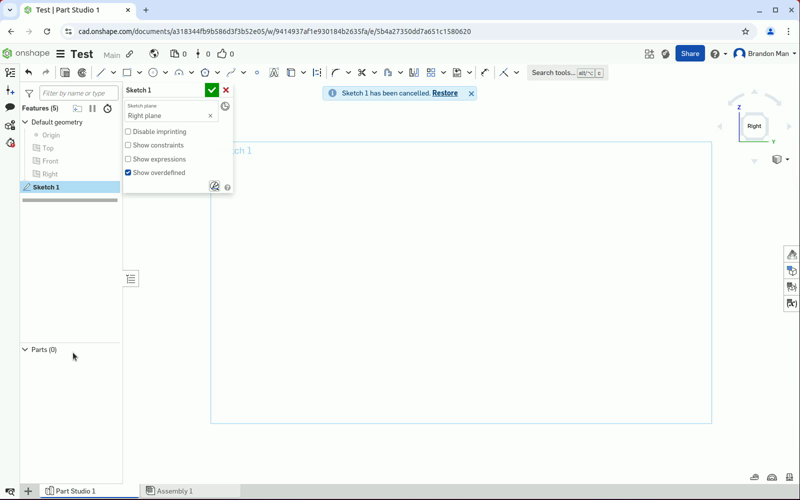
key_down(shift)
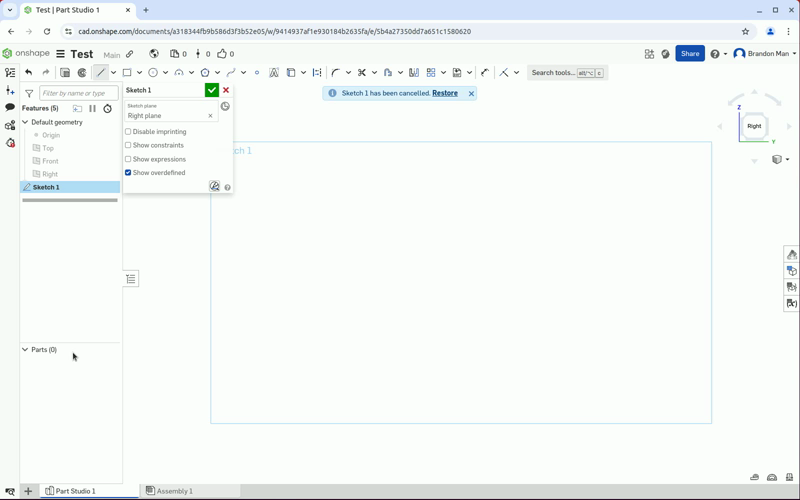
mouse_move(348, 265)
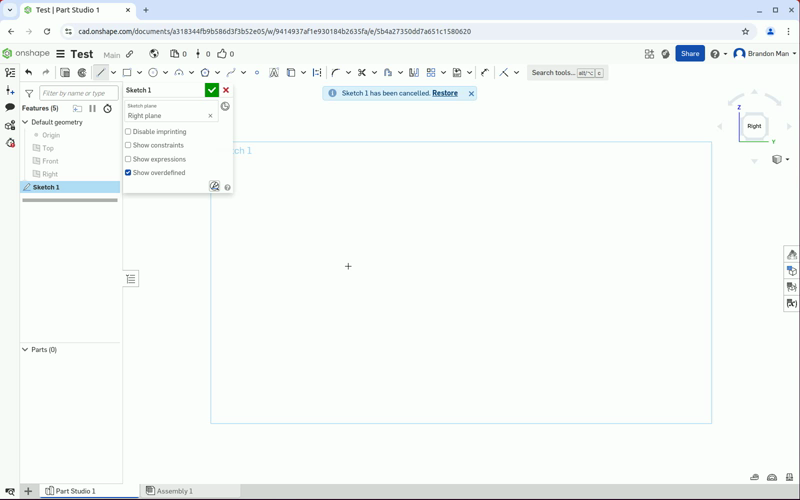
click(348, 265)
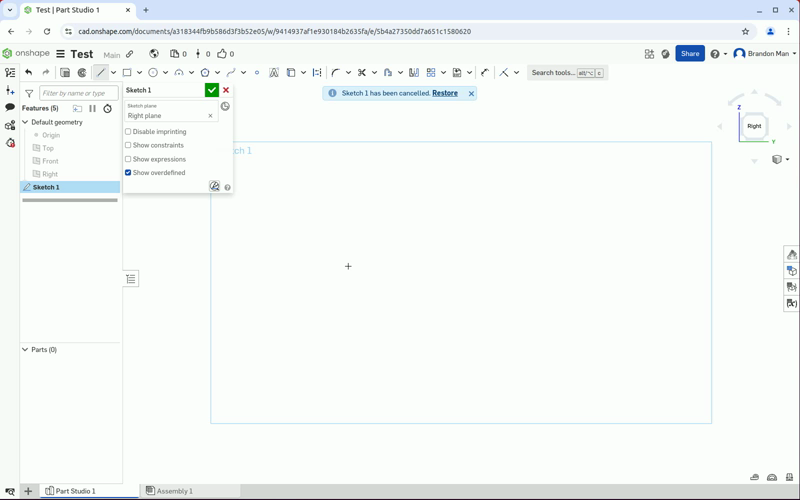
key_up(shift)
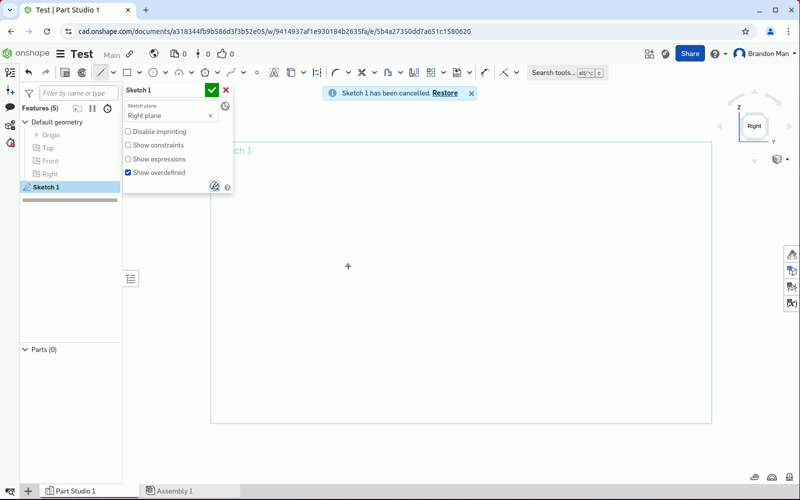
key_down(shift)
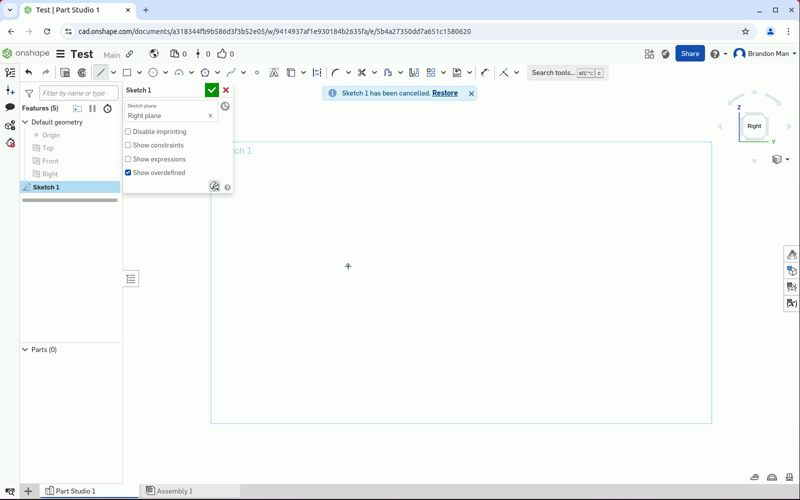
mouse_move(378, 265)
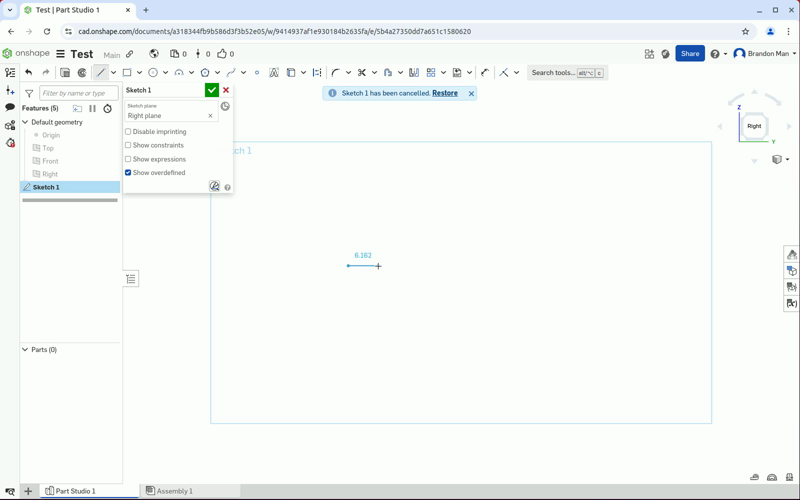
mouse_move(353, 265)
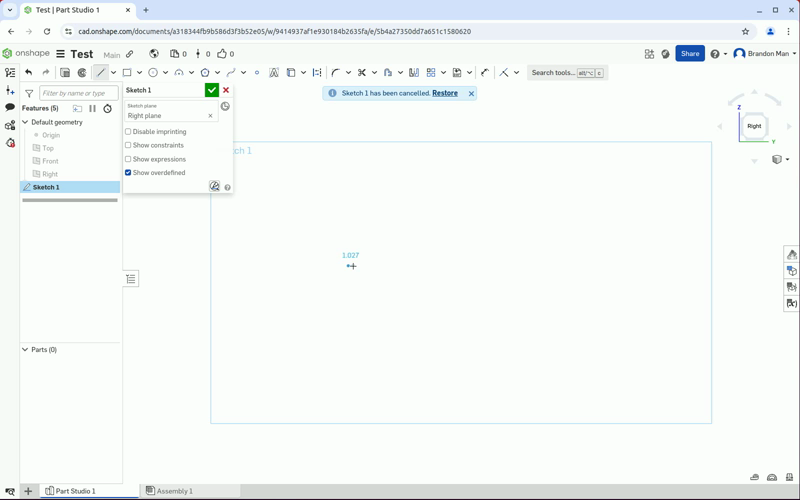
scroll(6)
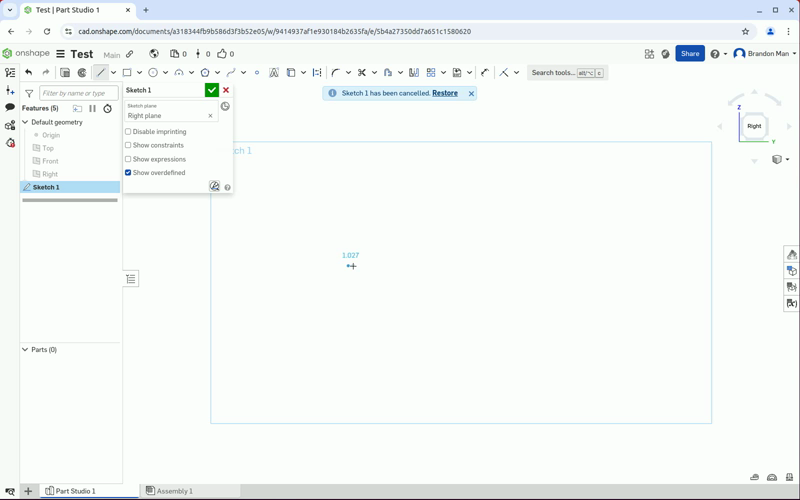
scroll(6)
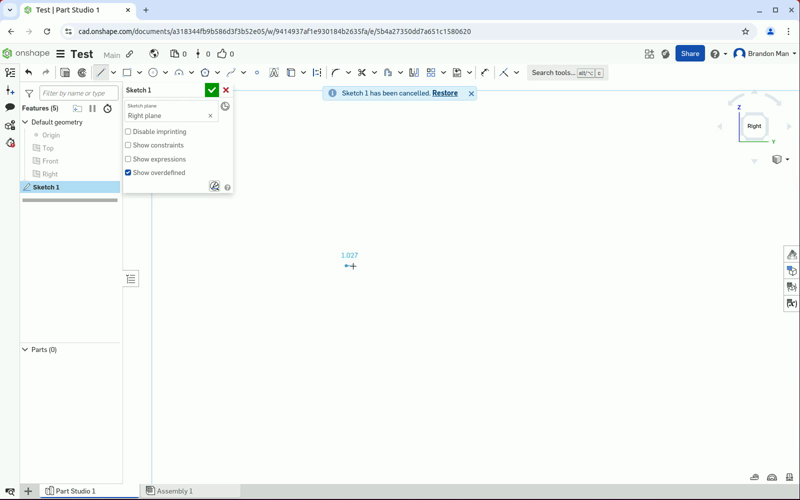
scroll(6)
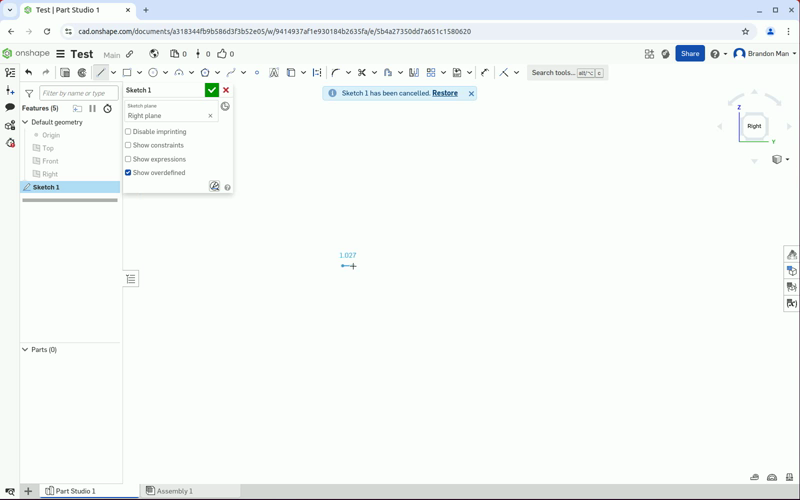
scroll(6)
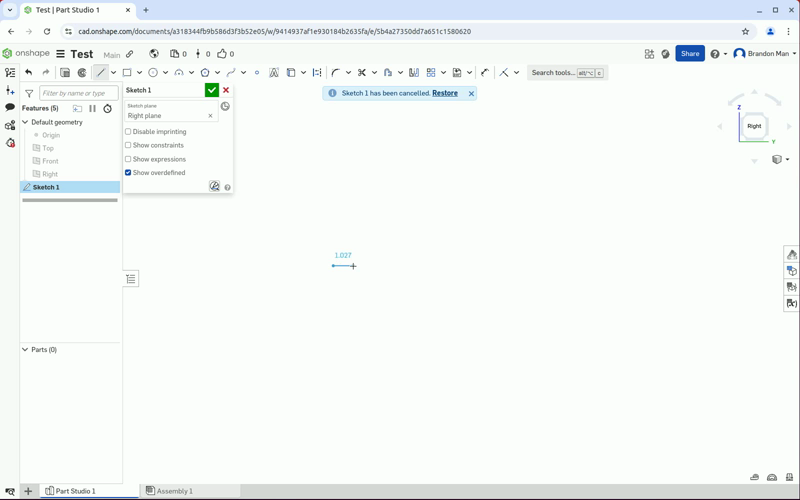
scroll(6)
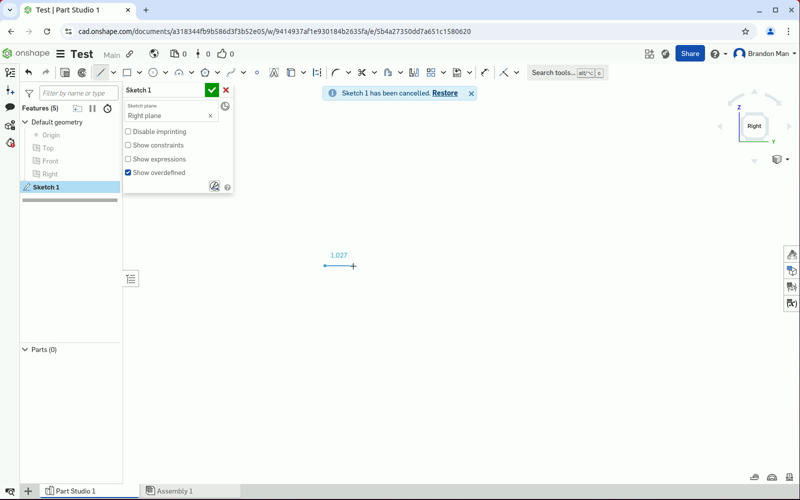
scroll(6)
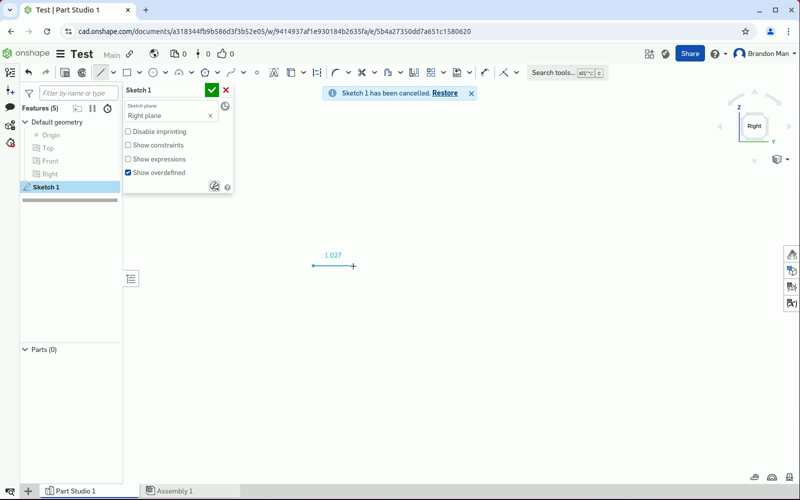
scroll(6)
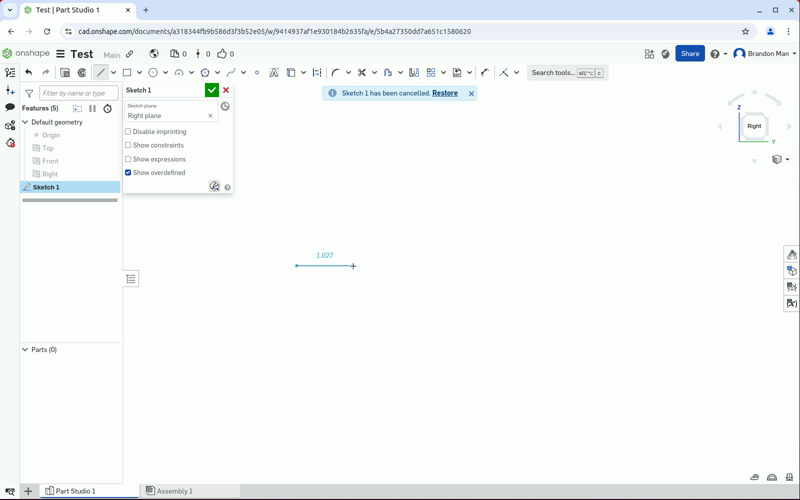
click(353, 265)
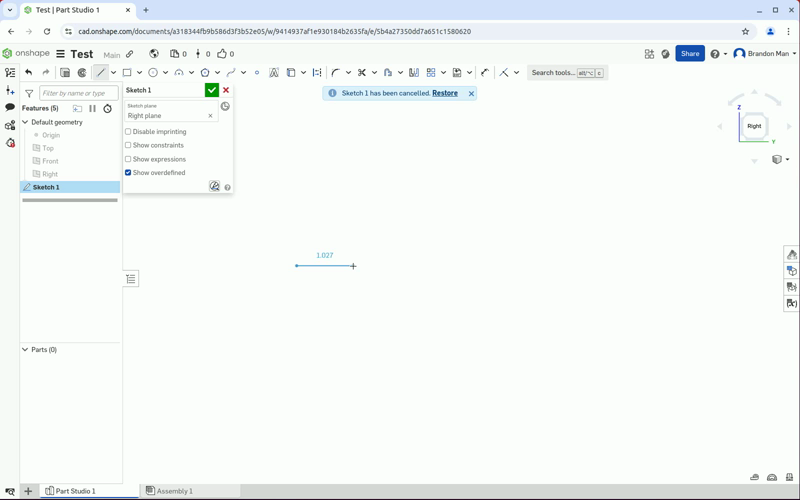
scroll(-6)
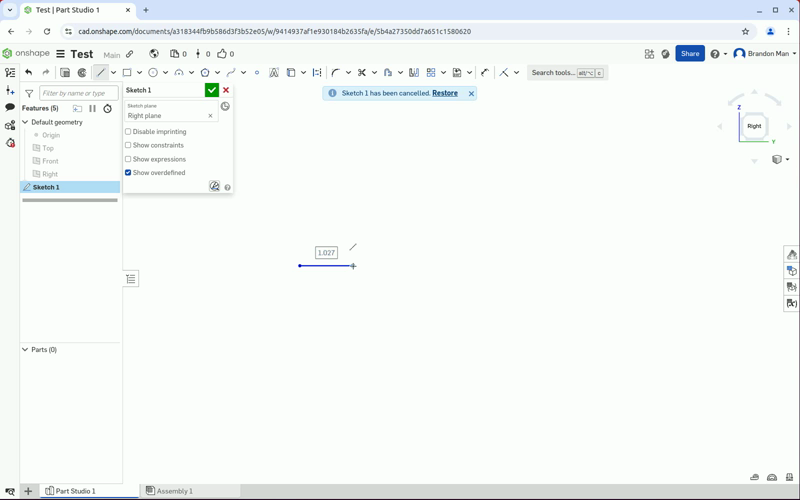
scroll(-6)
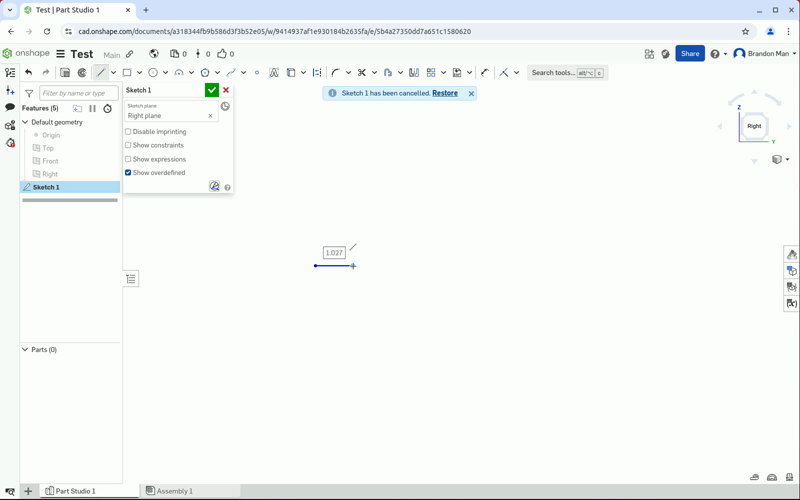
scroll(-6)
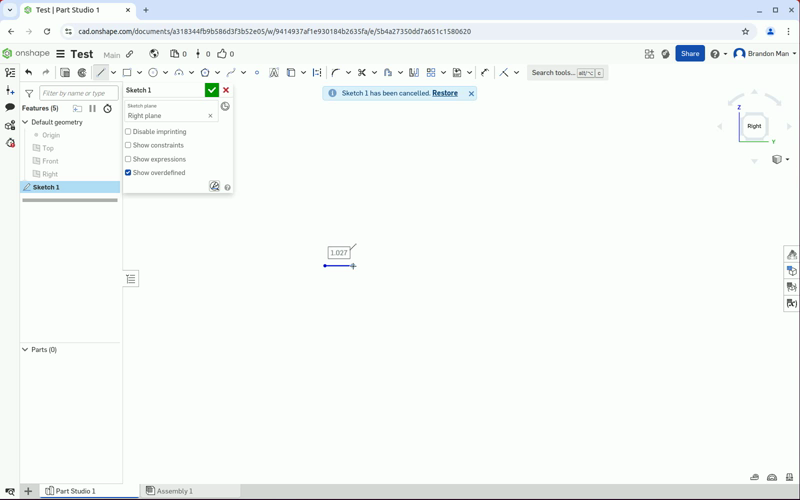
scroll(-6)
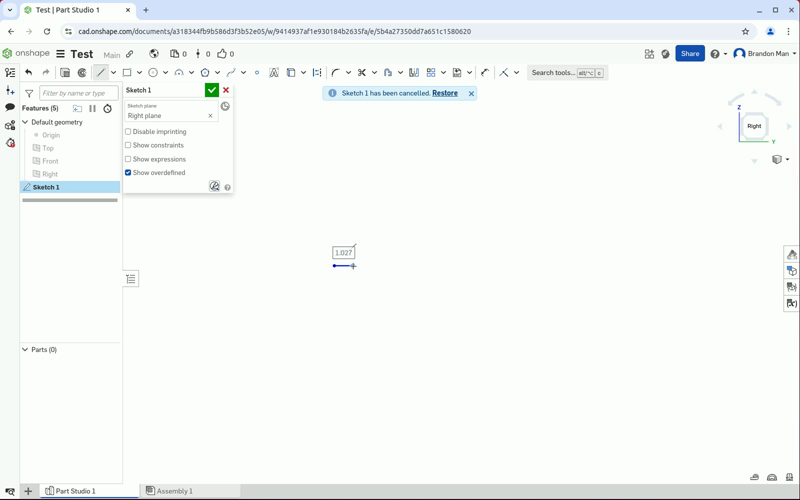
scroll(-6)
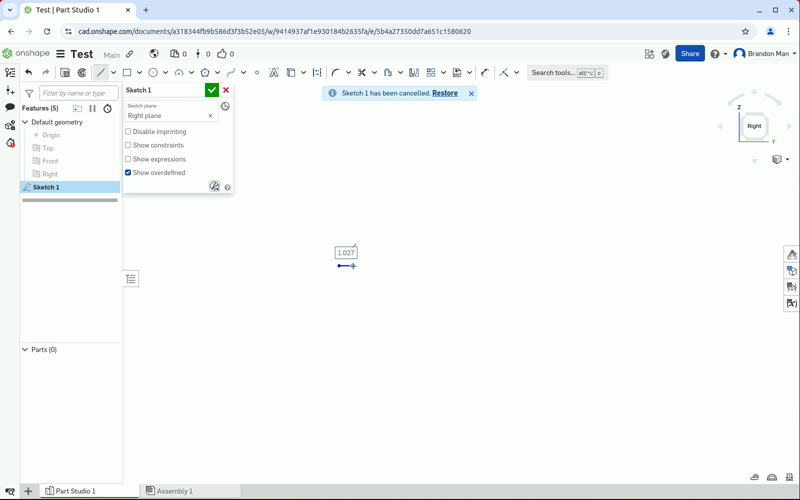
scroll(-6)
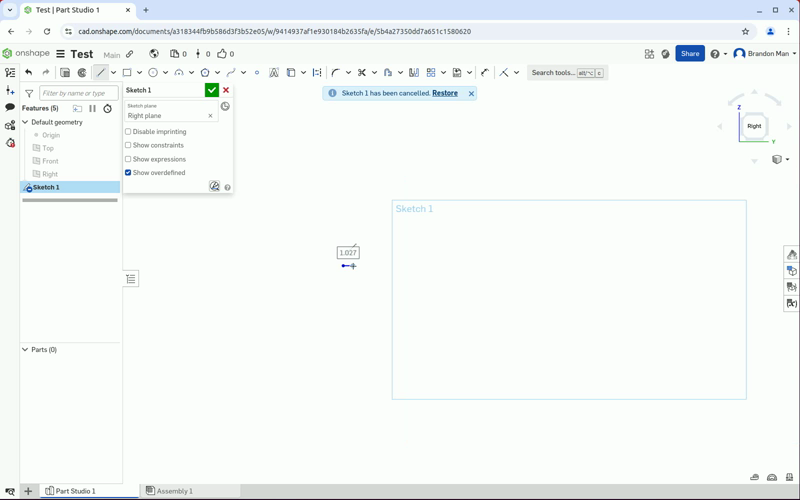
scroll(-6)
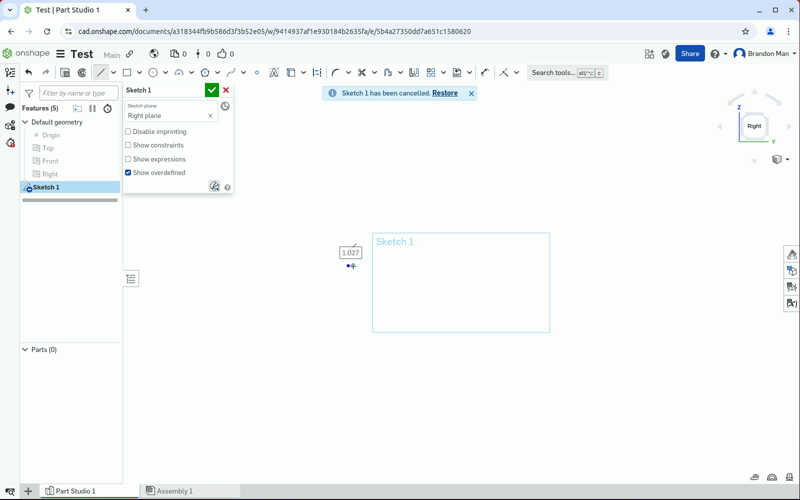
key_up(shift)
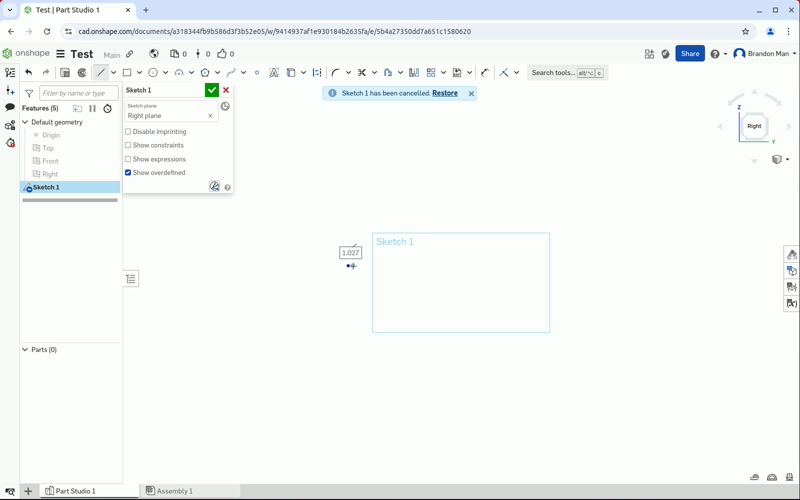
key_down(shift)
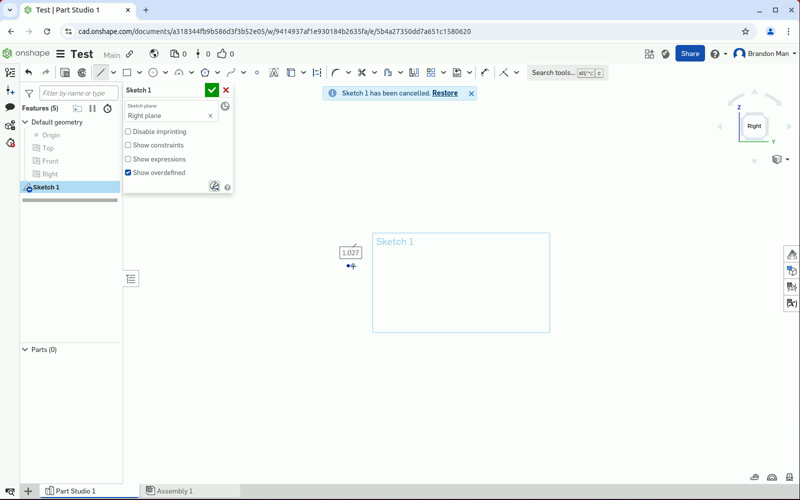
mouse_move(383, 265)
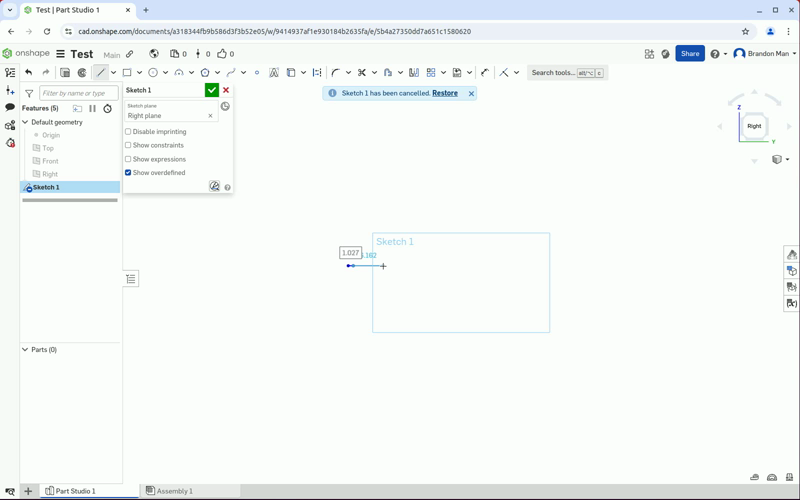
mouse_move(353, 246)
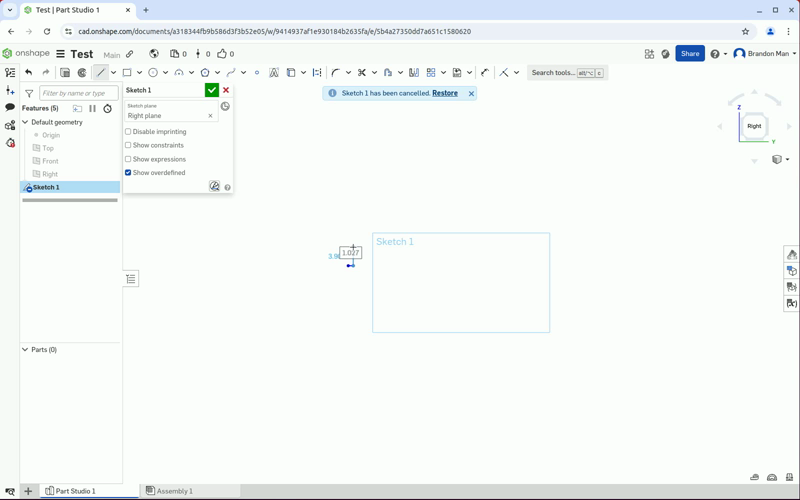
click(353, 246)
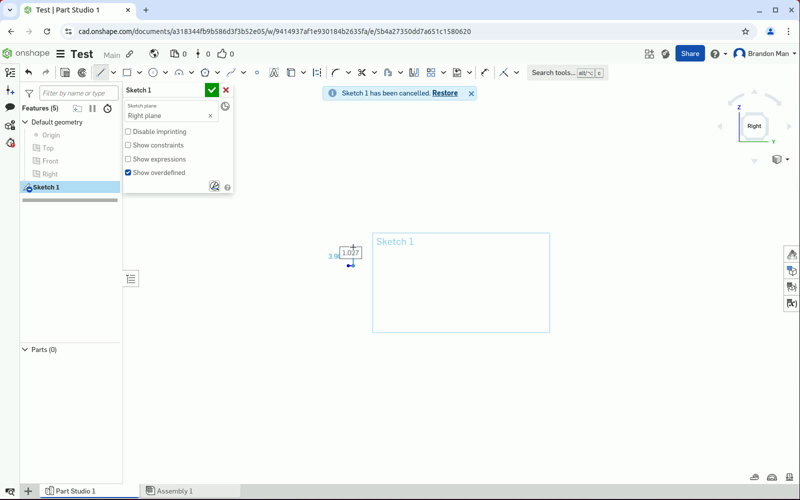
key_up(shift)
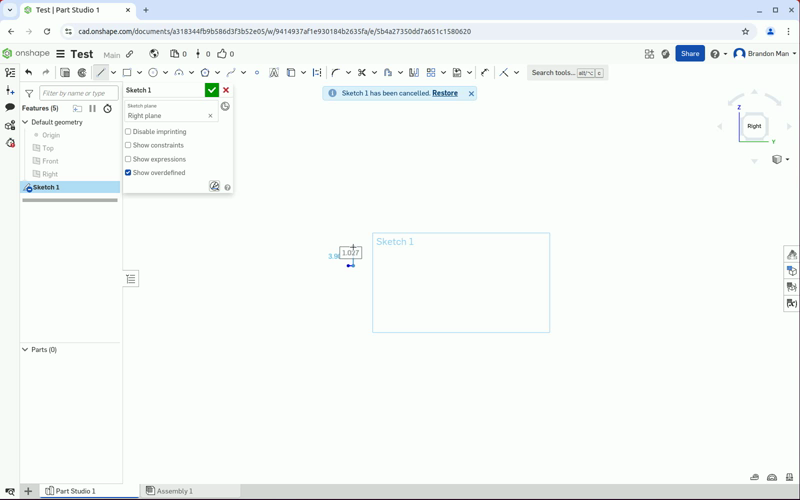
key_down(shift)
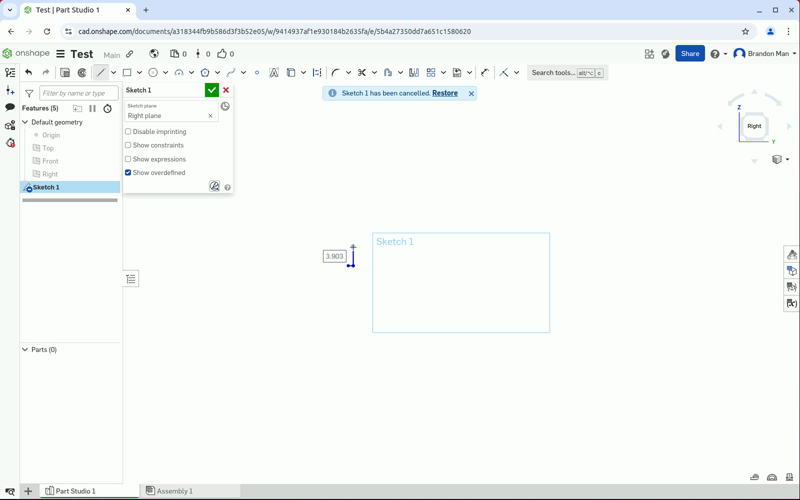
mouse_move(383, 246)
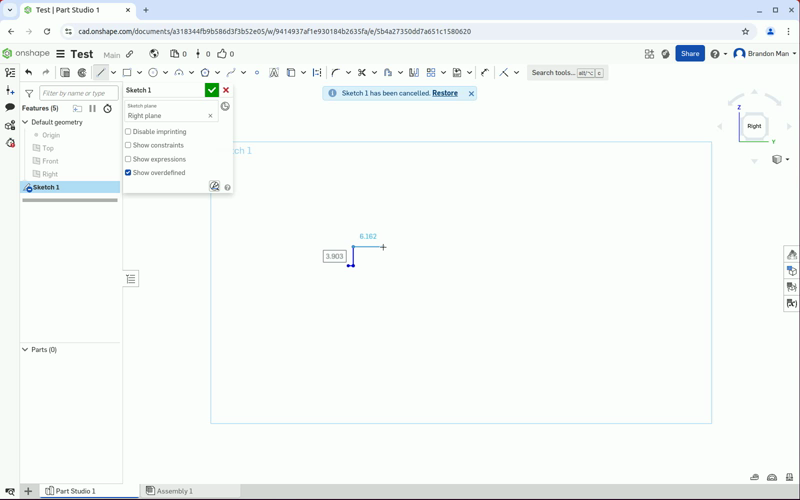
mouse_move(348, 246)
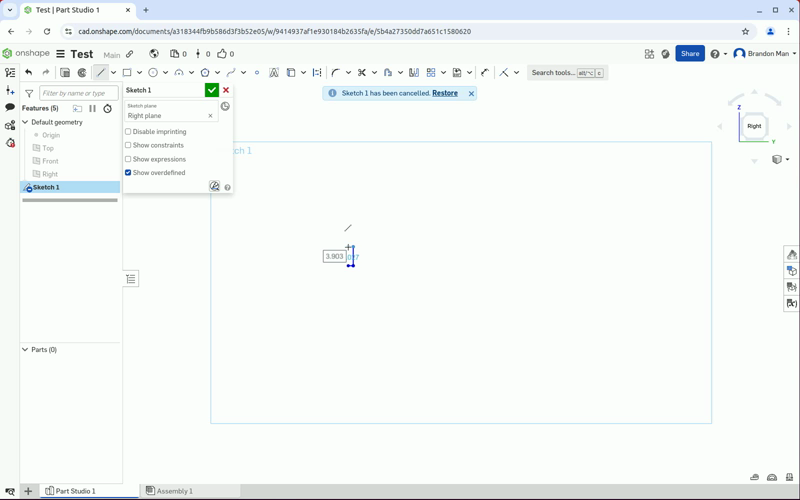
scroll(6)
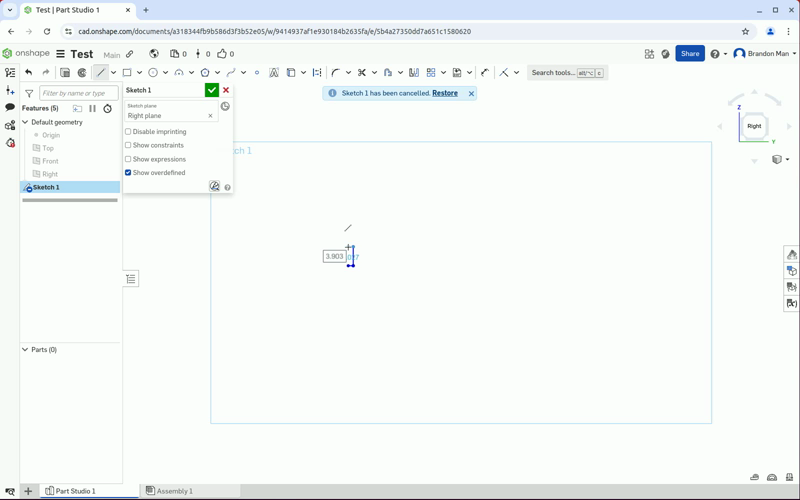
scroll(6)
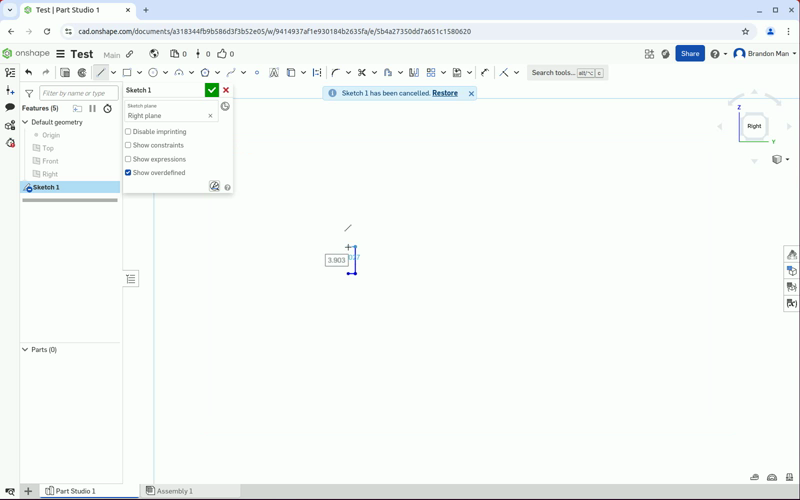
scroll(6)
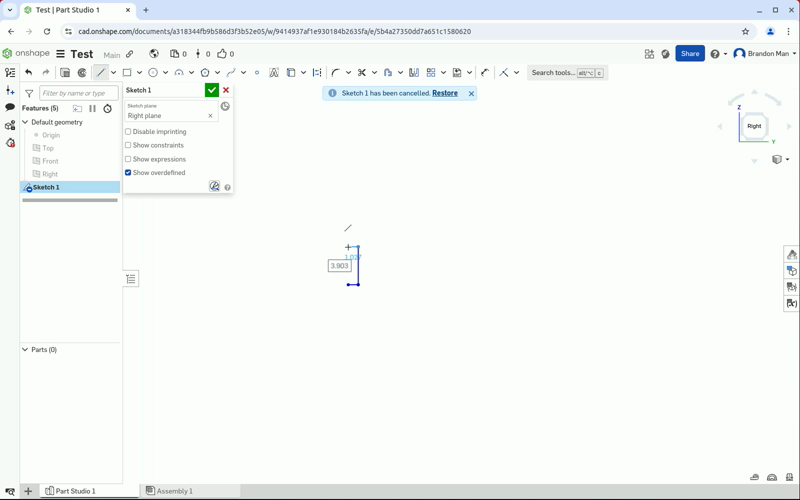
scroll(6)
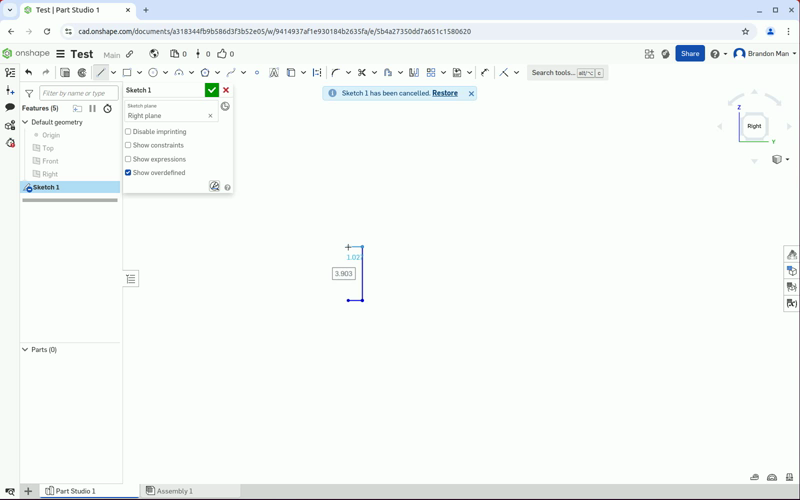
scroll(6)
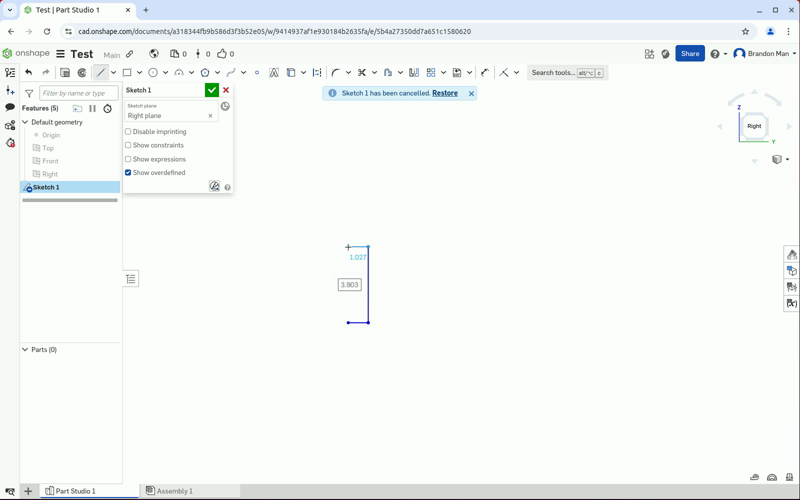
scroll(6)
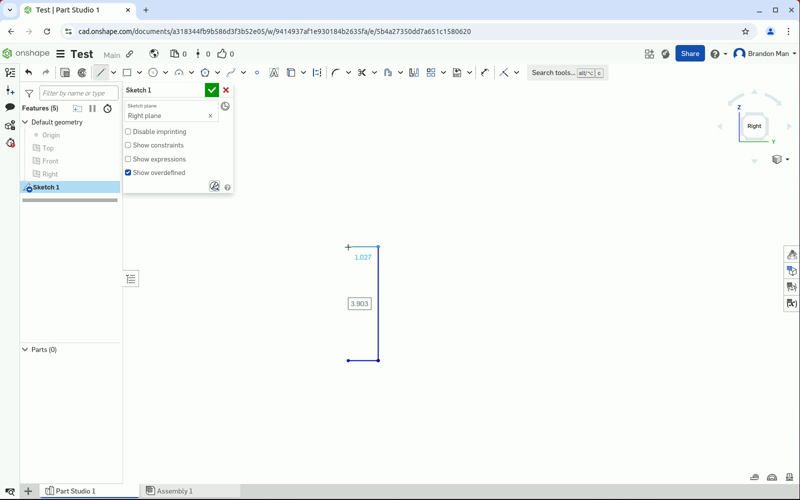
scroll(6)
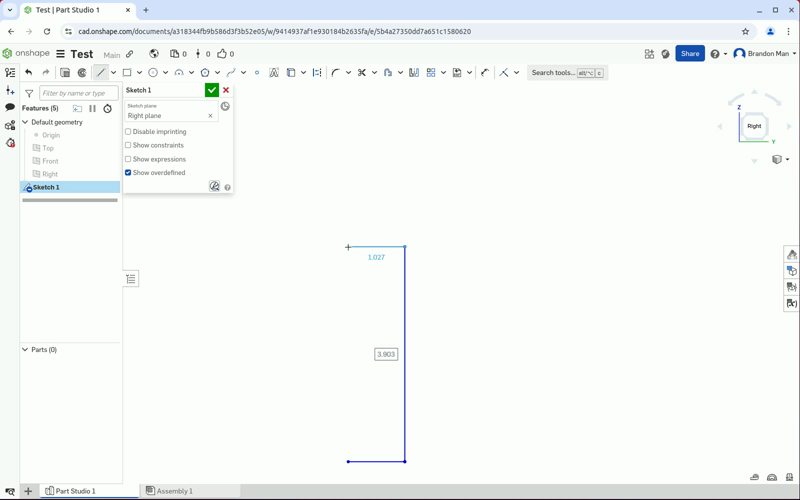
click(348, 246)
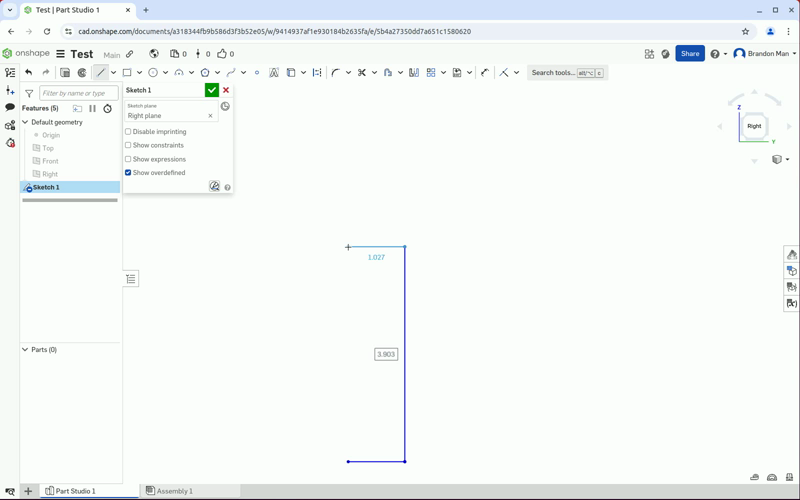
scroll(-6)
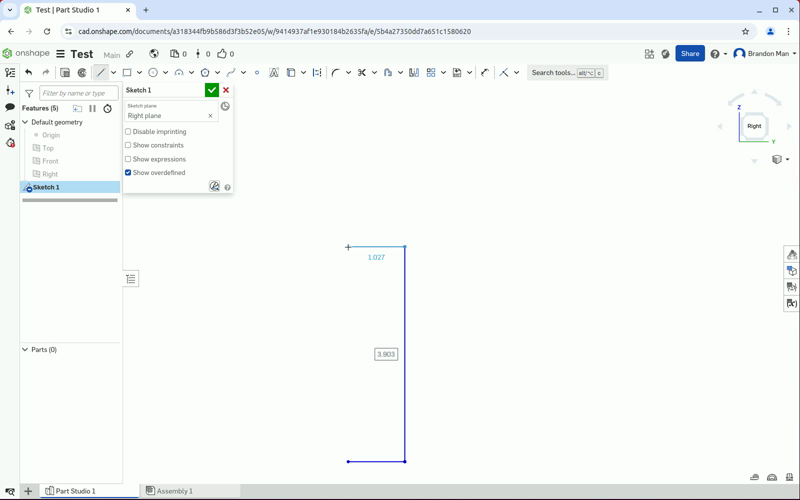
scroll(-6)
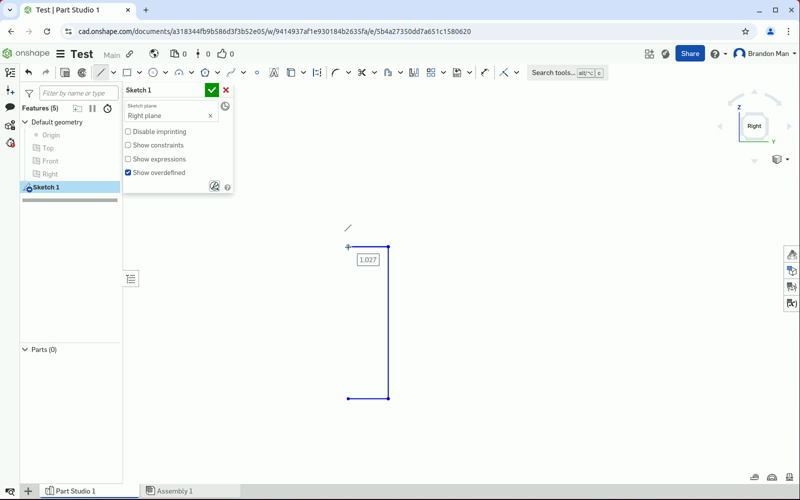
scroll(-6)
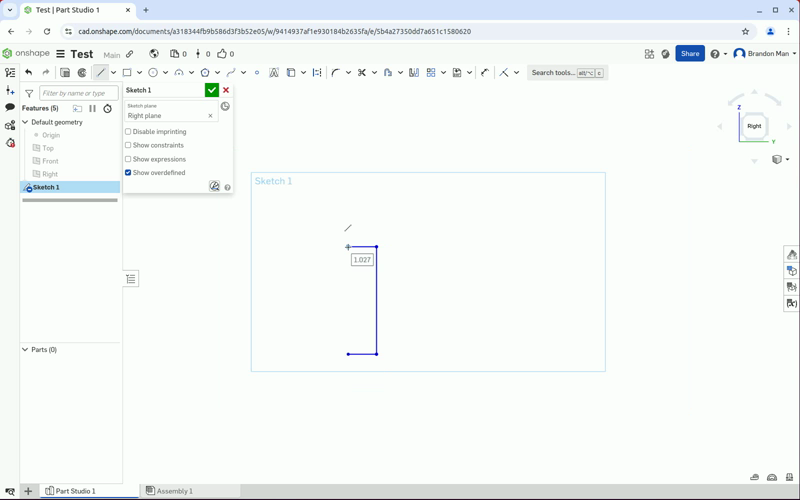
scroll(-6)
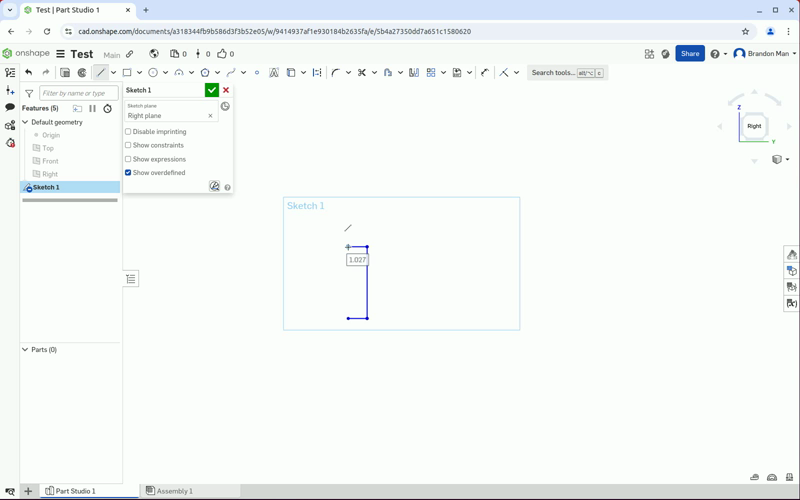
scroll(-6)
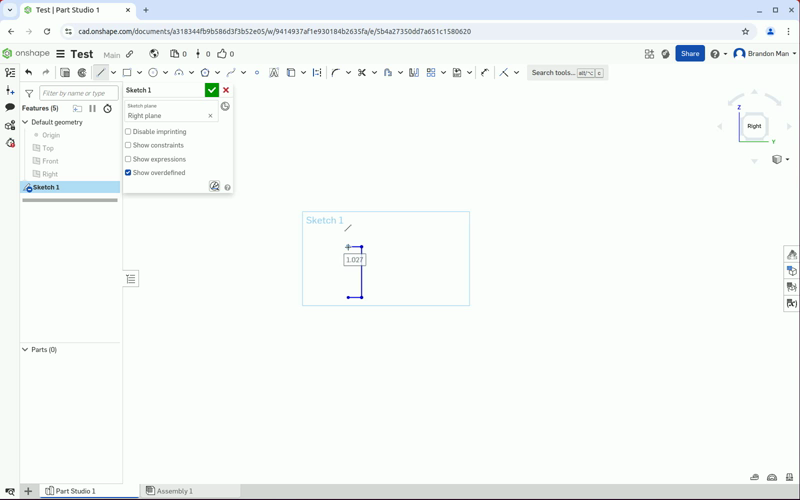
scroll(-6)
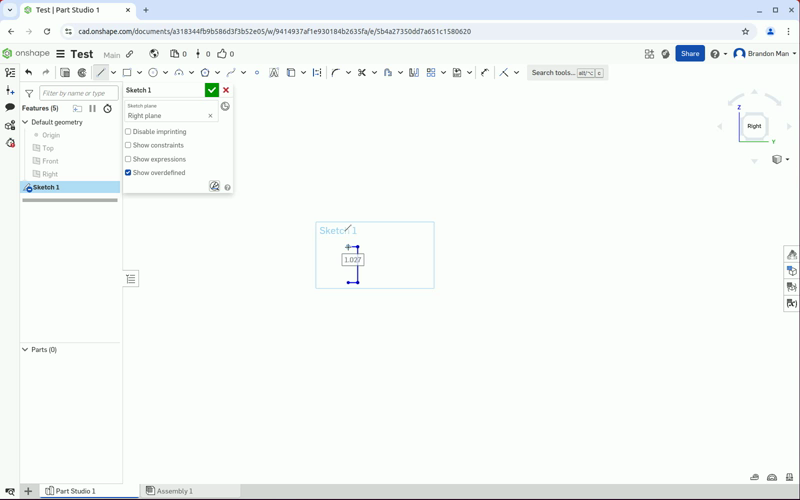
scroll(-6)
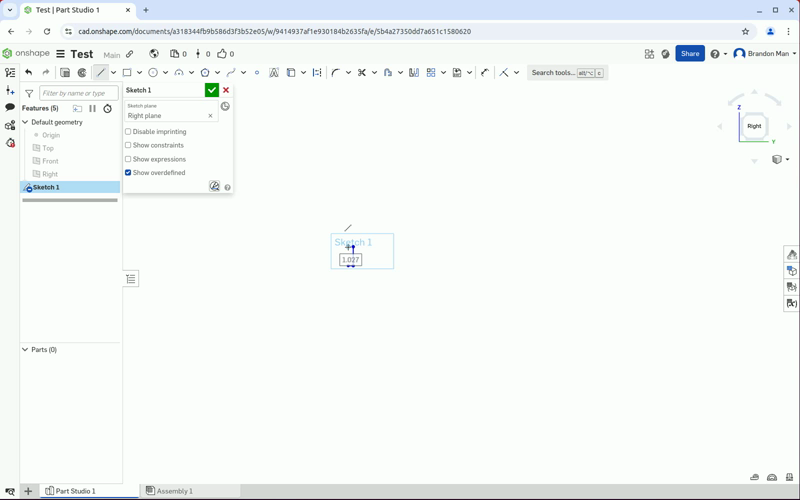
key_up(shift)
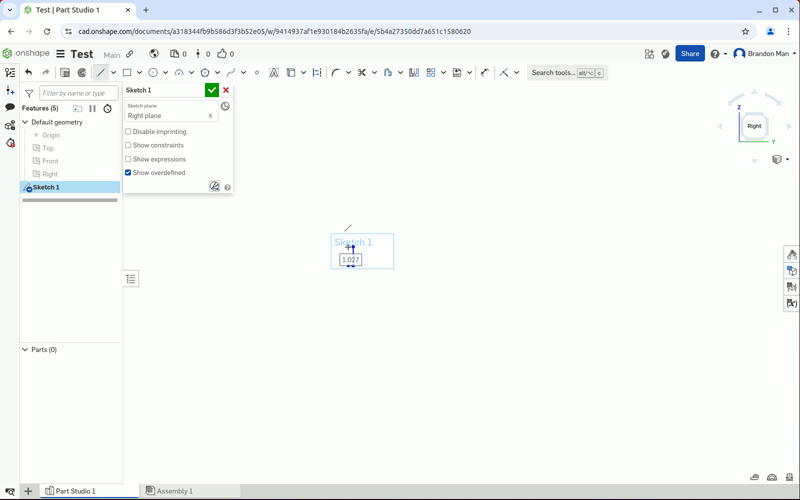
mouse_move(378, 246)
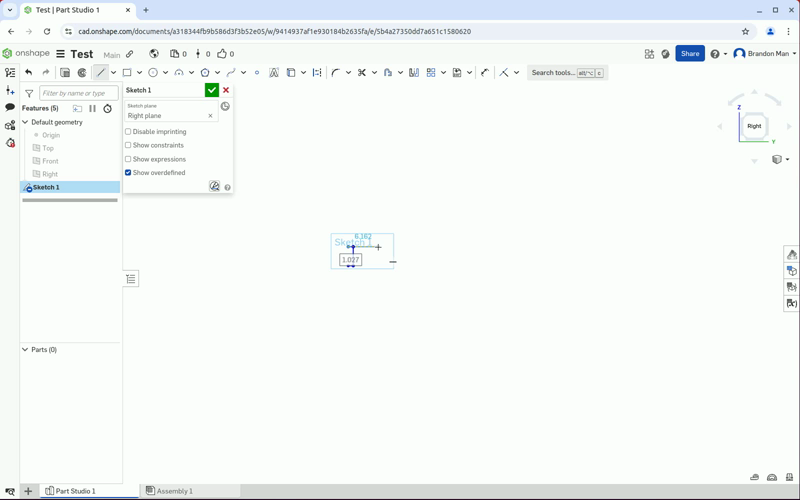
key_down(shift)
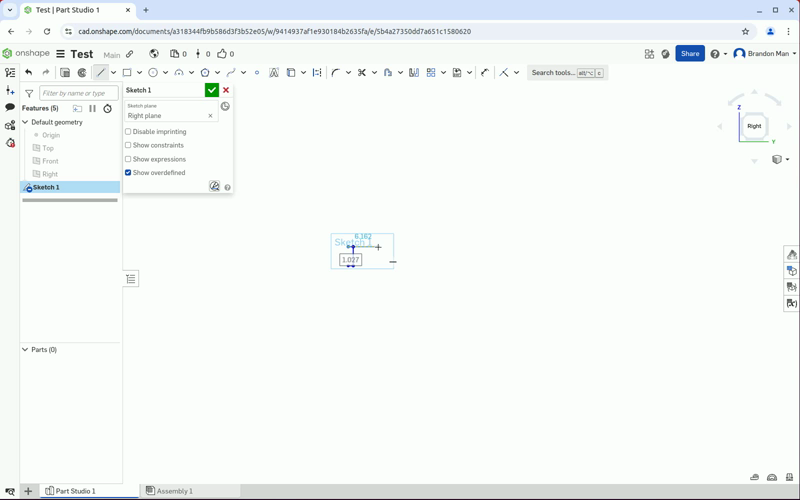
mouse_move(348, 265)
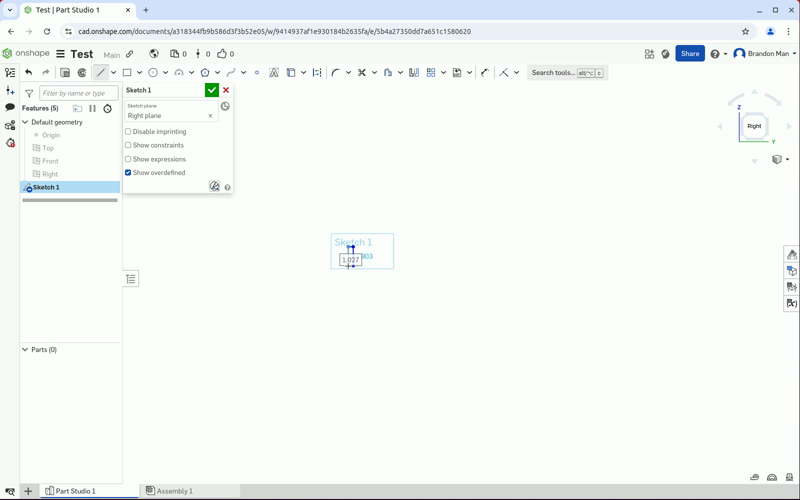
key_up(shift)
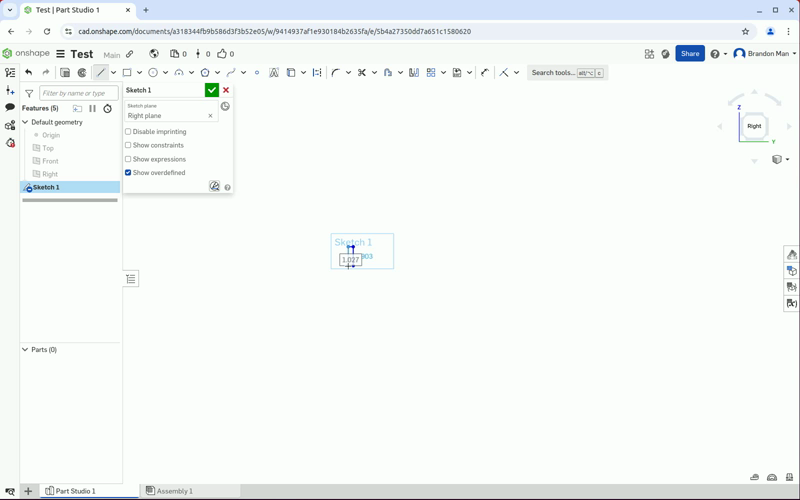
click(348, 265)
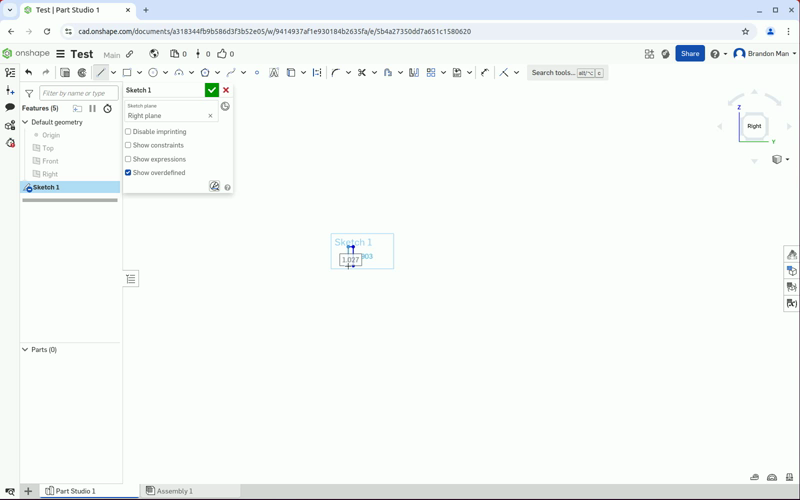
key(esc)
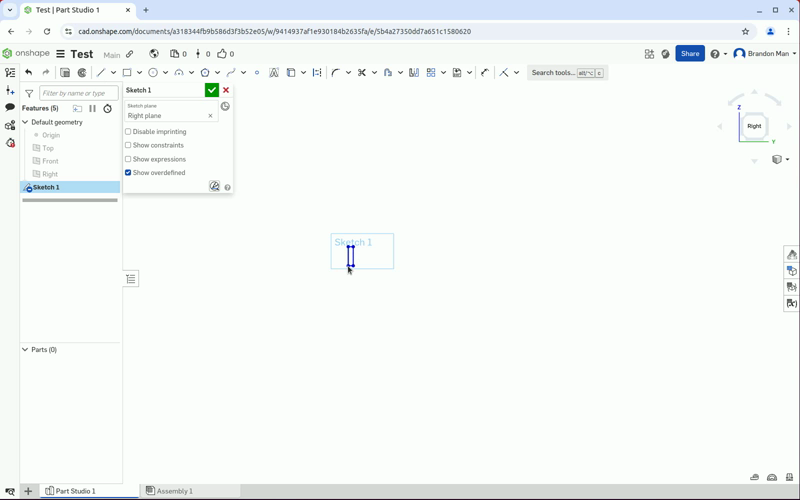
mouse_move(350, 255)
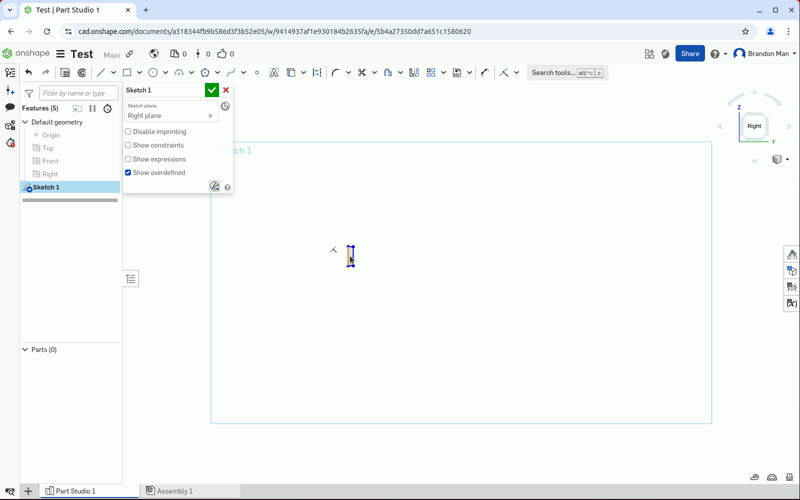
scroll(6)
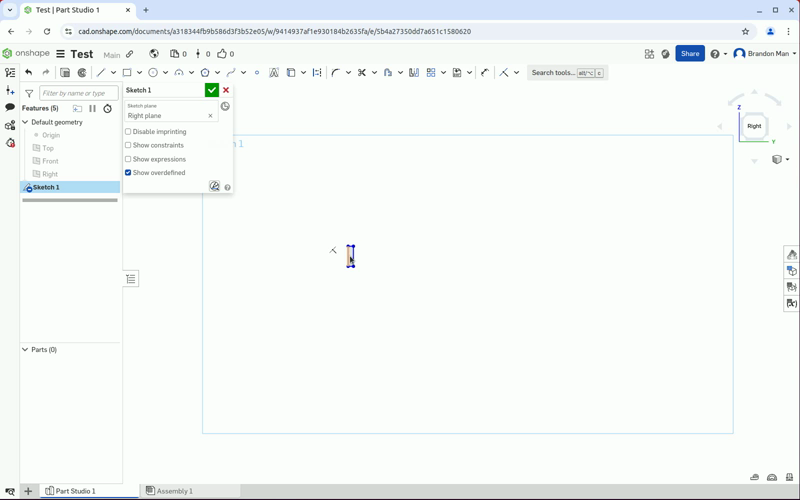
scroll(6)
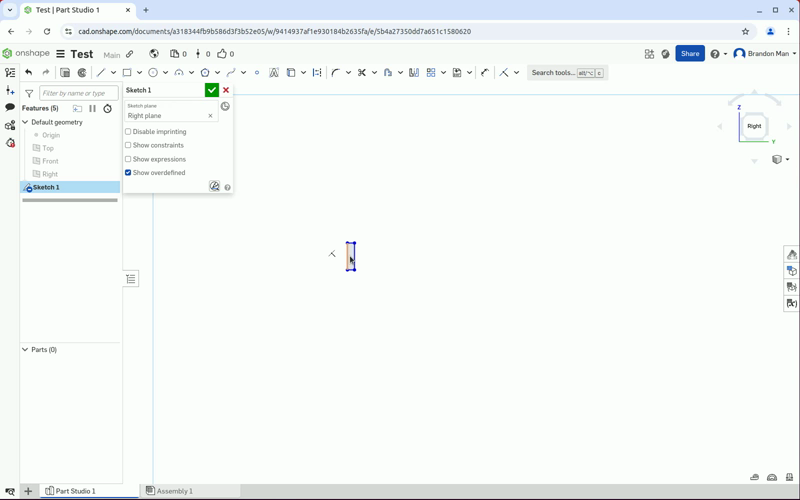
scroll(6)
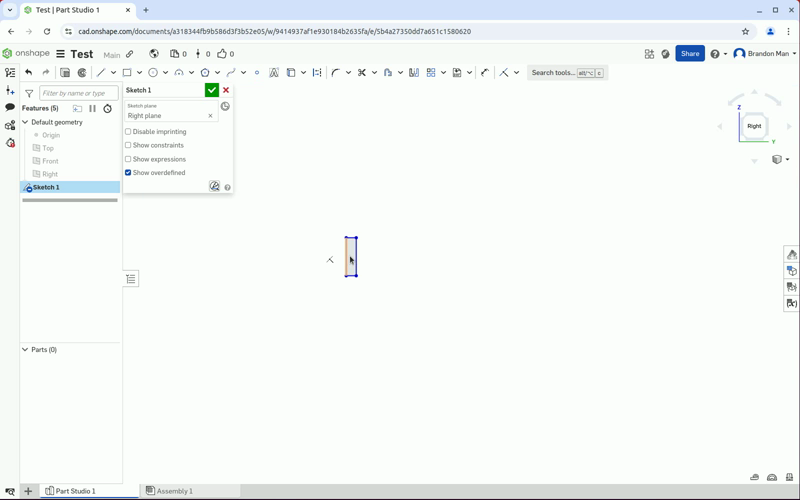
scroll(6)
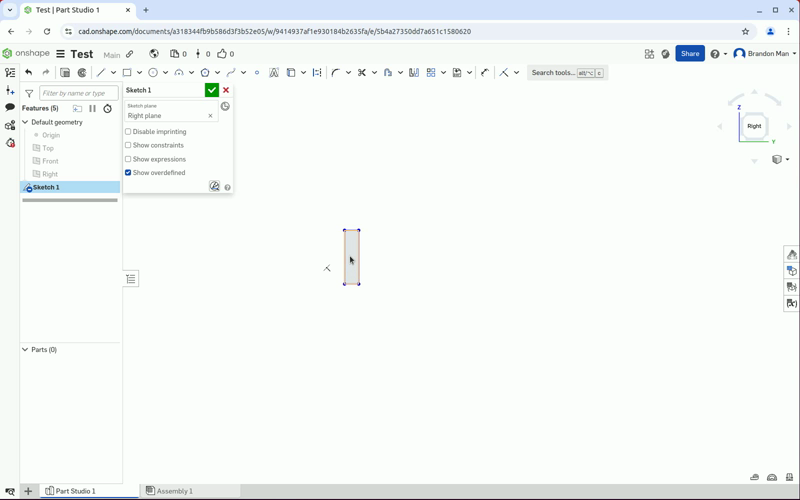
scroll(6)
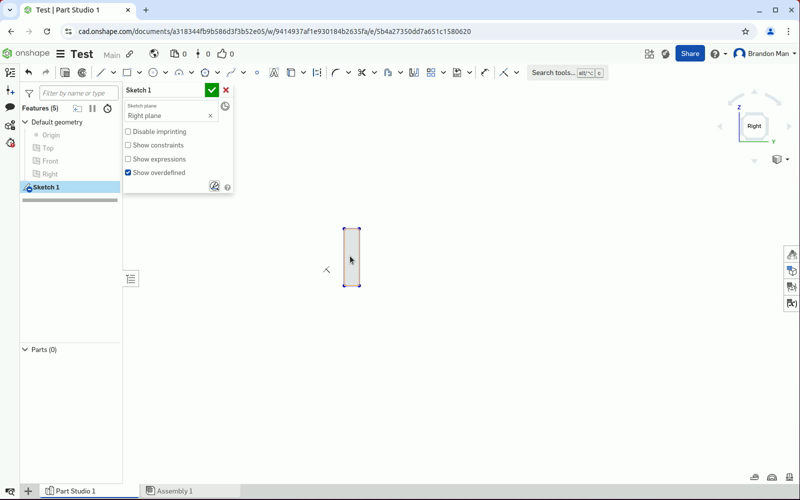
scroll(6)
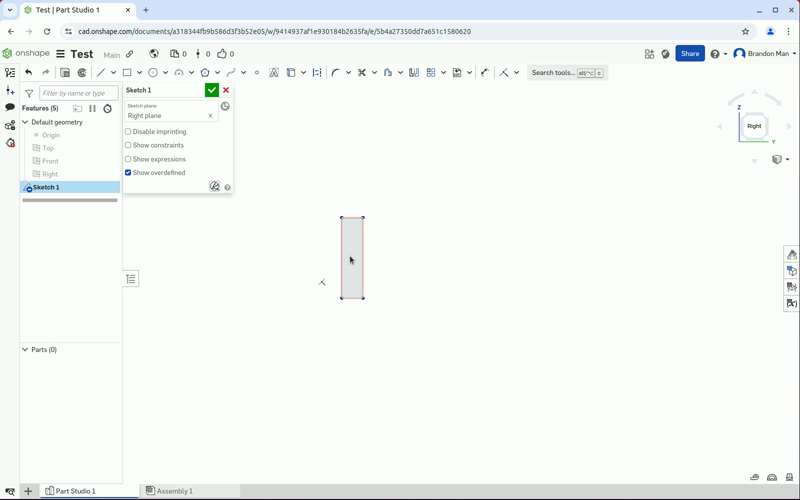
scroll(6)
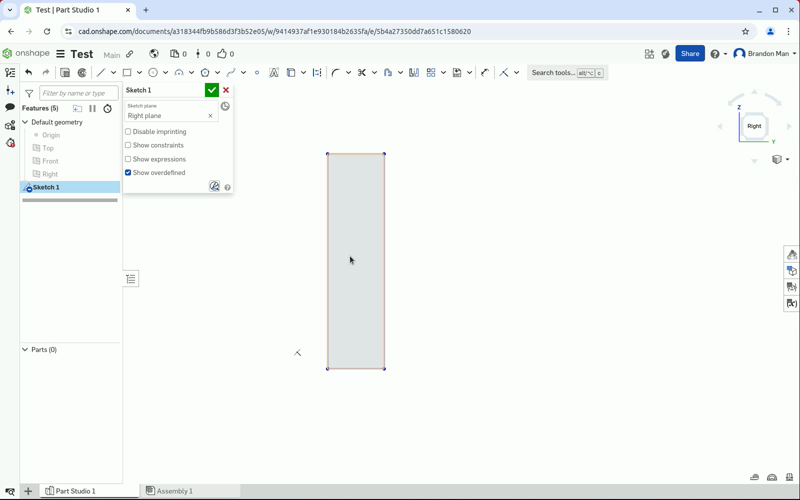
click(350, 255)
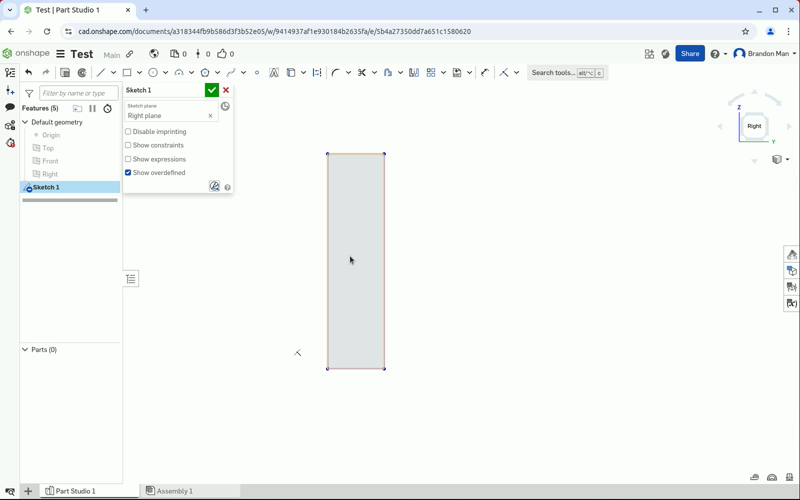
scroll(-6)
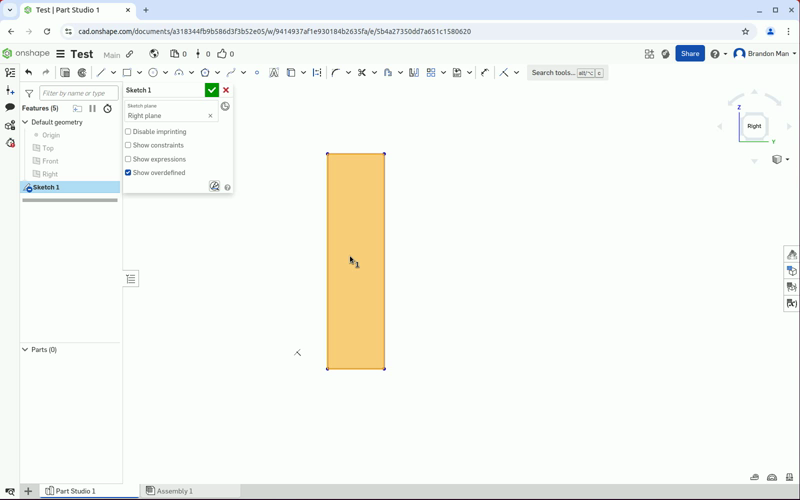
scroll(-6)
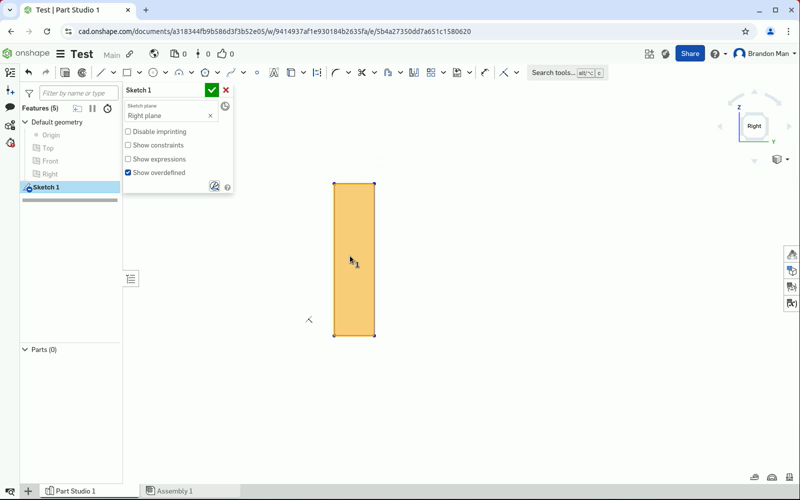
scroll(-6)
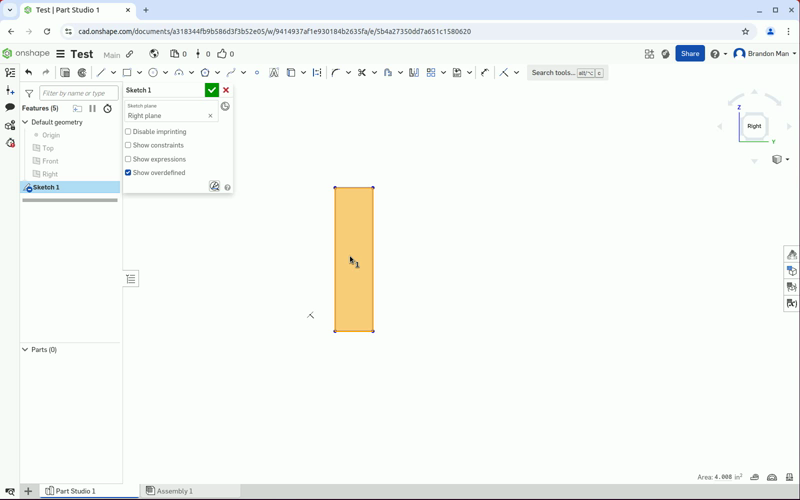
scroll(-6)
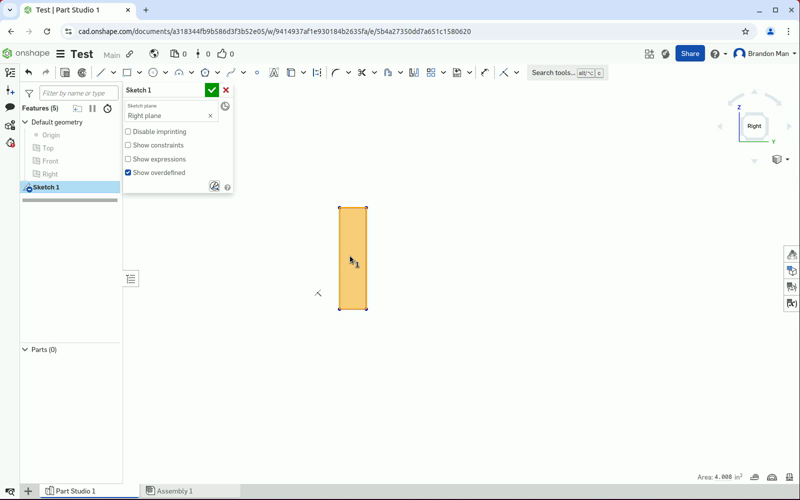
scroll(-6)
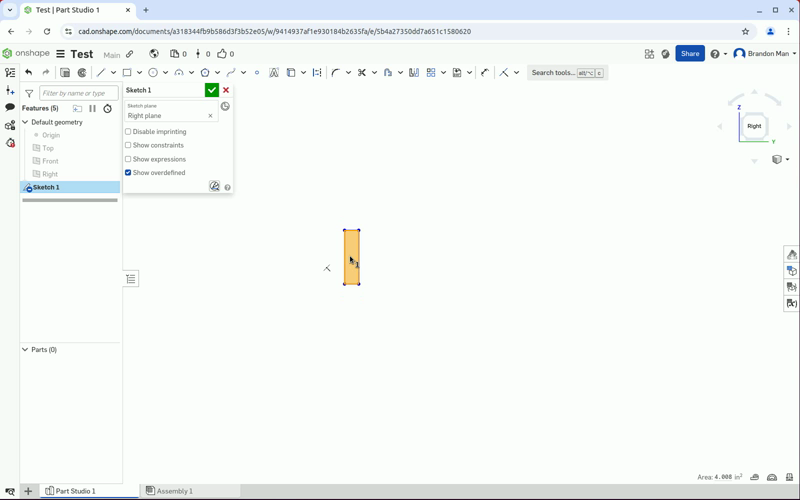
scroll(-6)
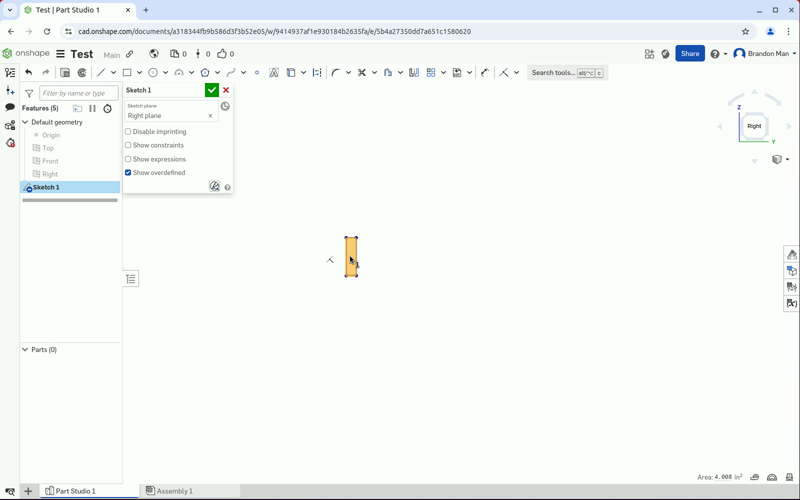
scroll(-6)
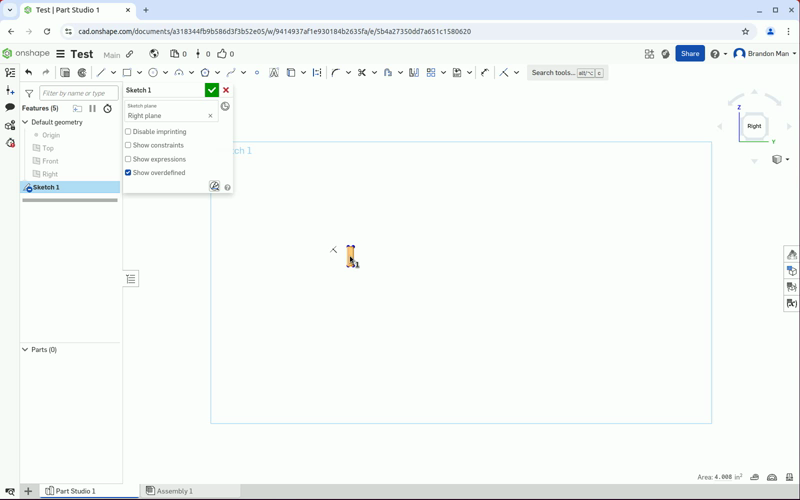
mouse_move(73, 352)
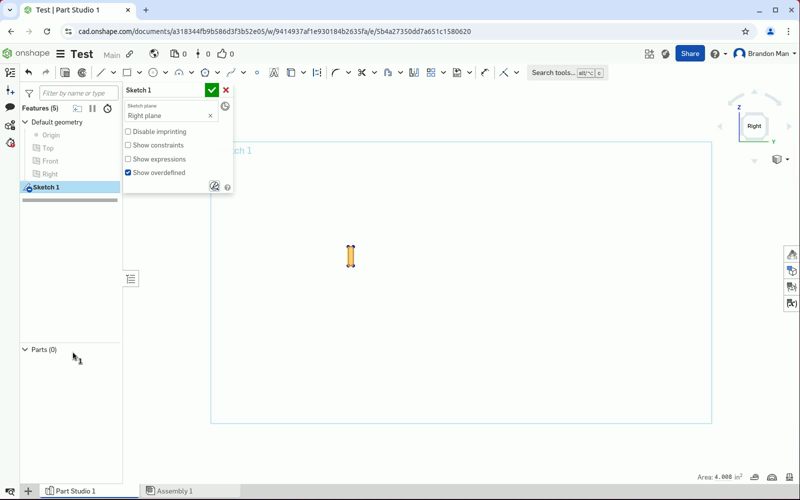
key(shift+y)
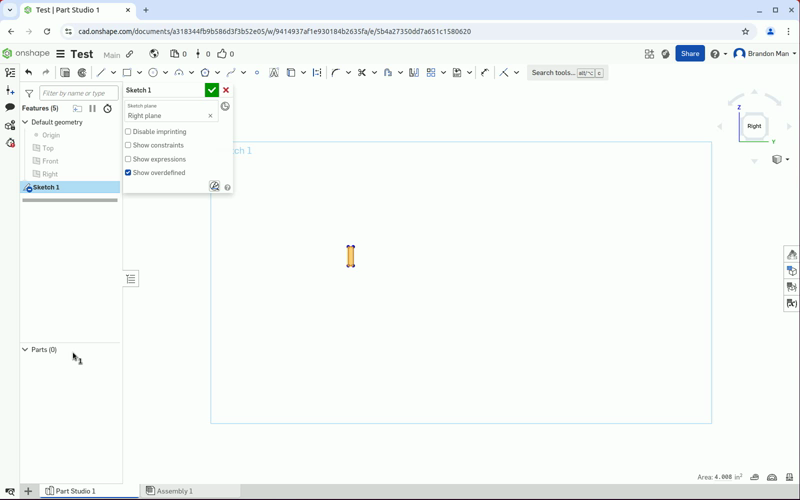
key(shift+e)
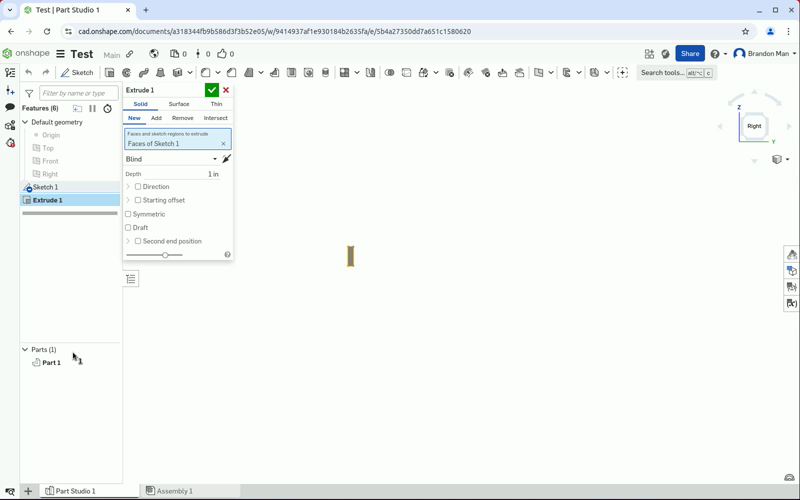
mouse_move(143, 106)
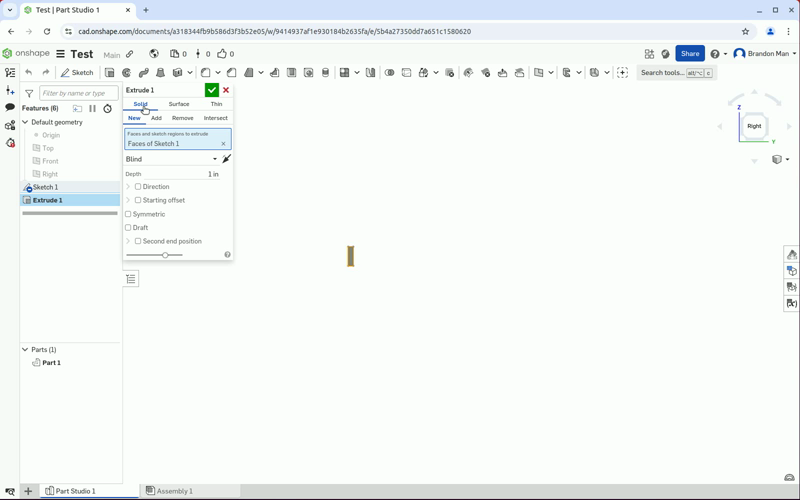
click(143, 106)
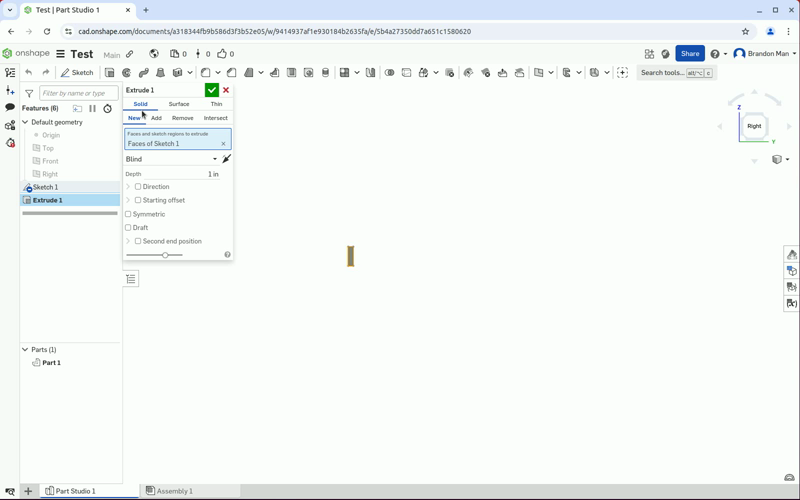
mouse_move(137, 120)
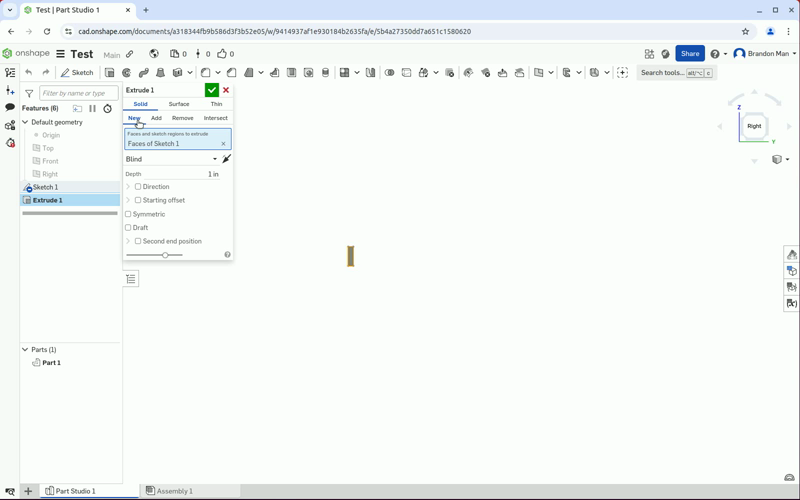
click(137, 120)
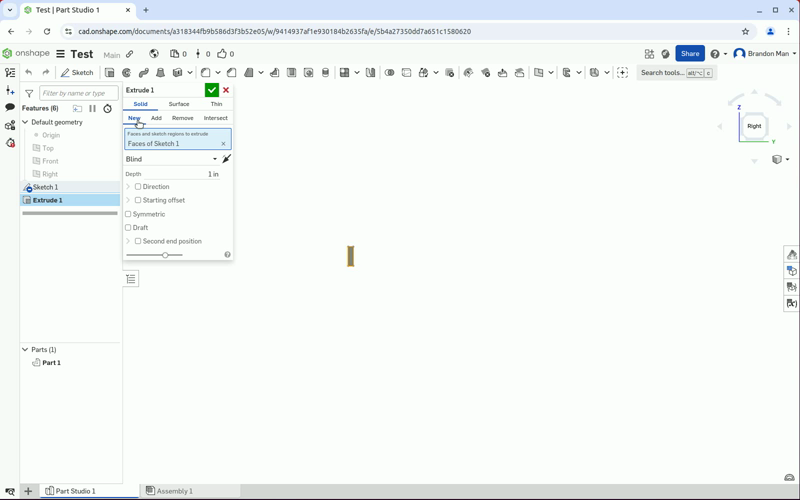
key(tab, 4)
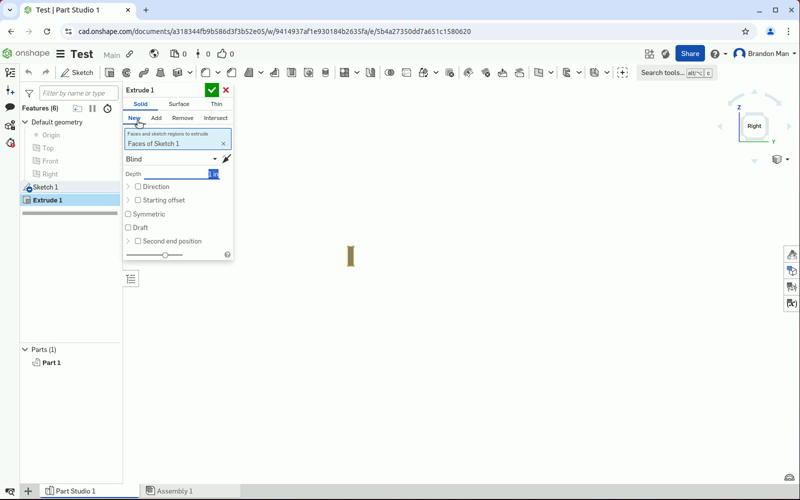
text(0.963)
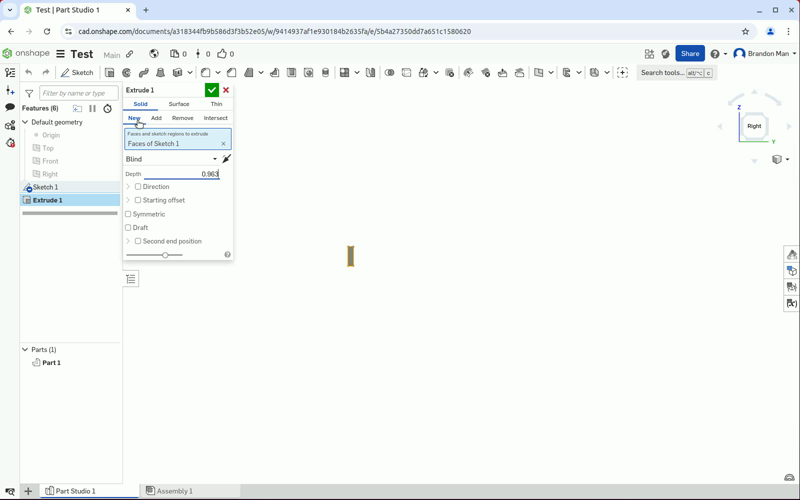
key(enter)
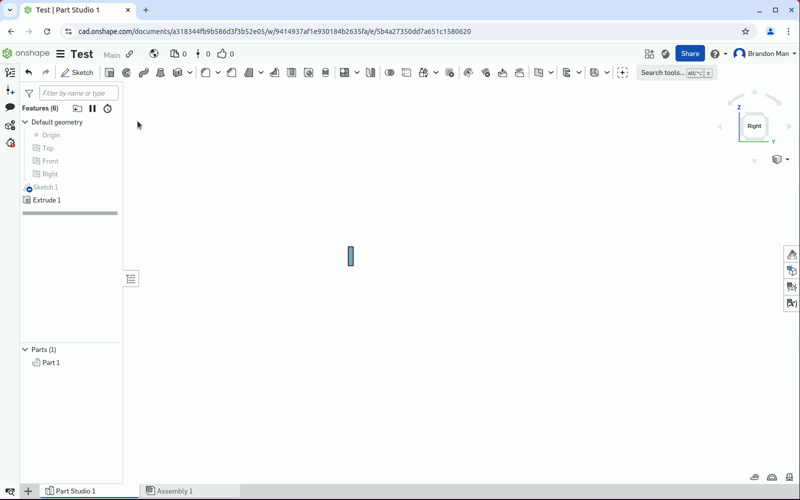
key(shift+h)
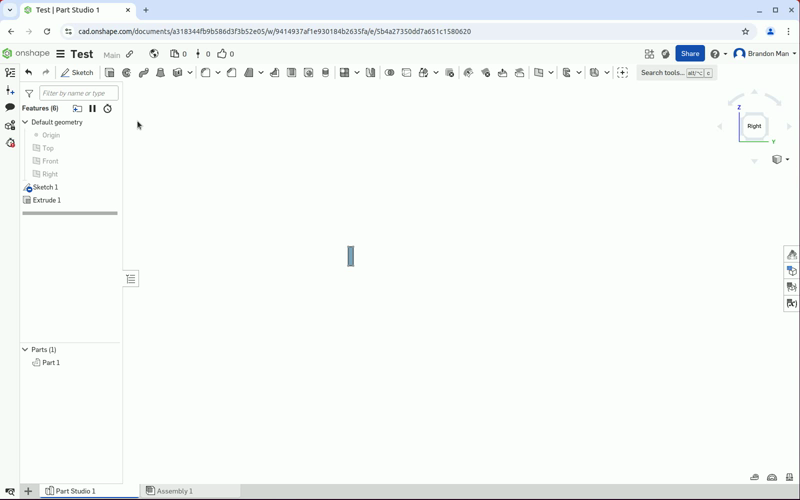
key(shift+h)
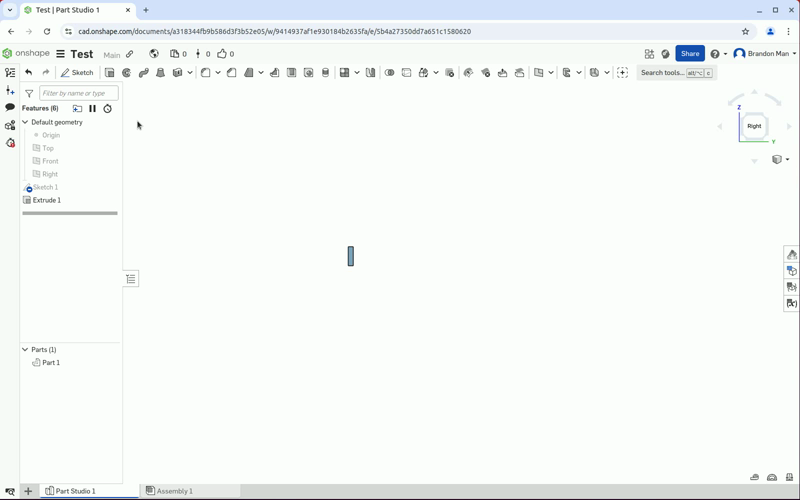
mouse_move(73, 189)
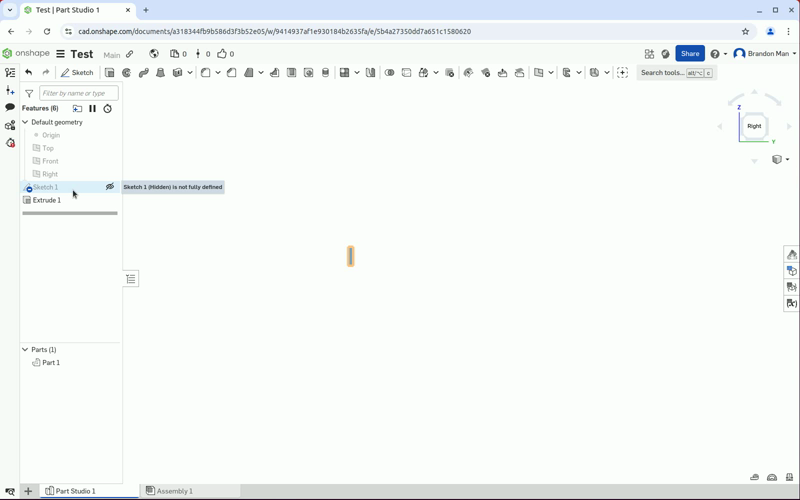
click(73, 189)
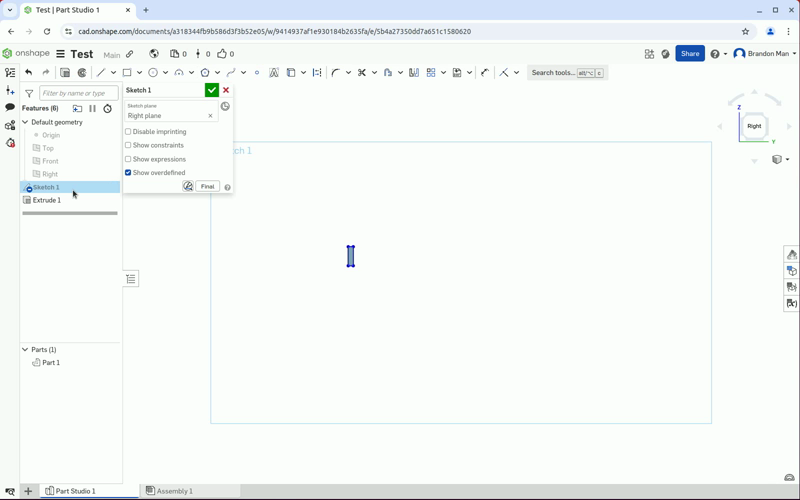
mouse_move(229, 92)
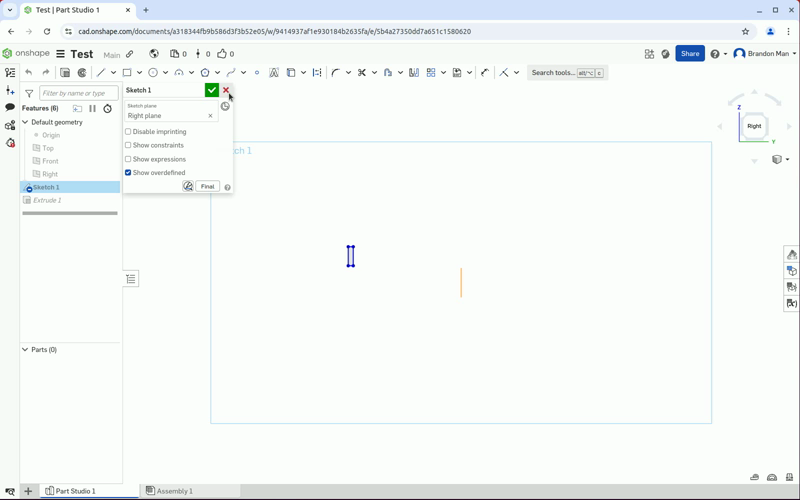
click(229, 92)
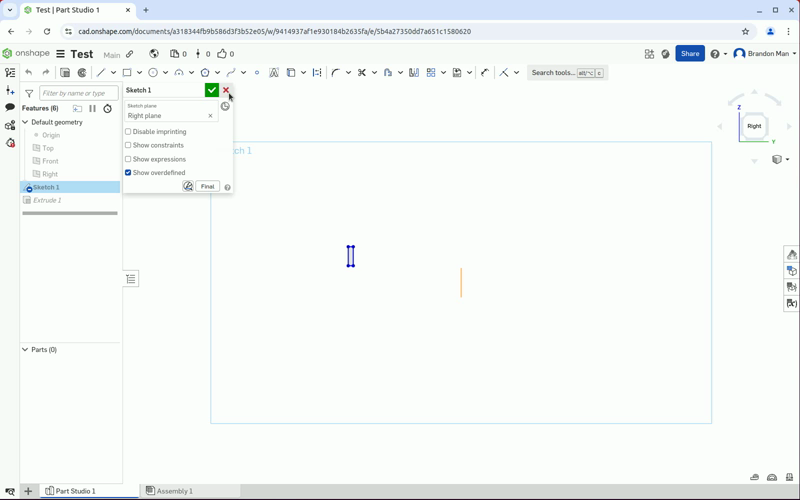
key(shift+s)
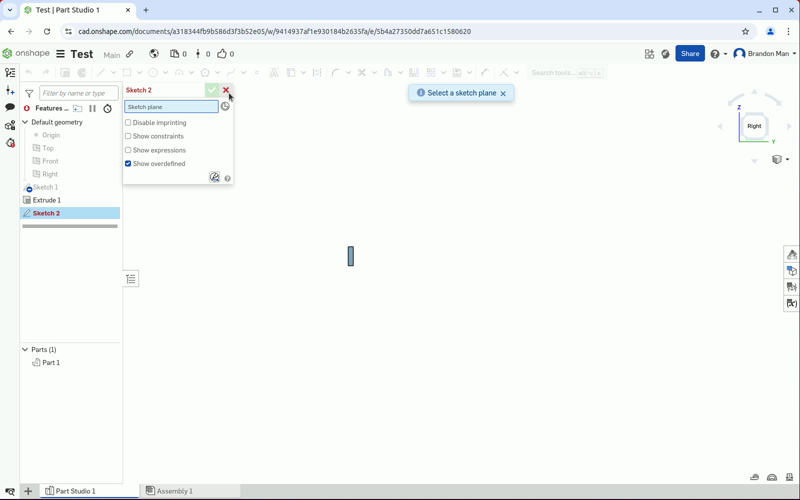
mouse_move(73, 176)
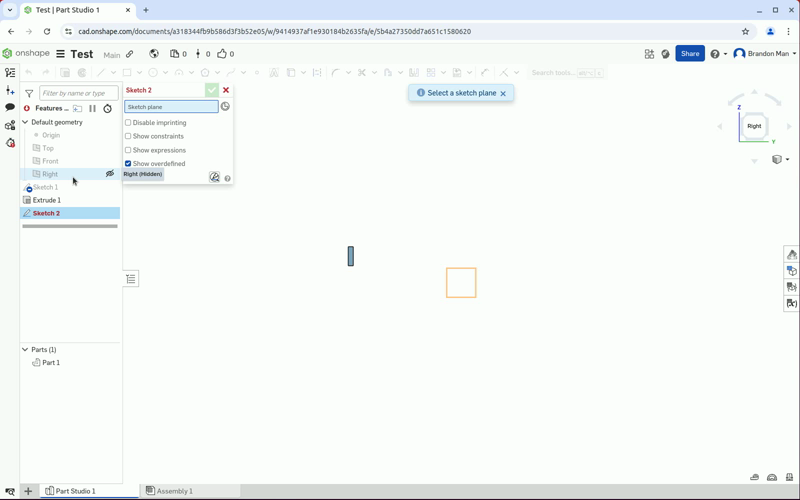
click(73, 176)
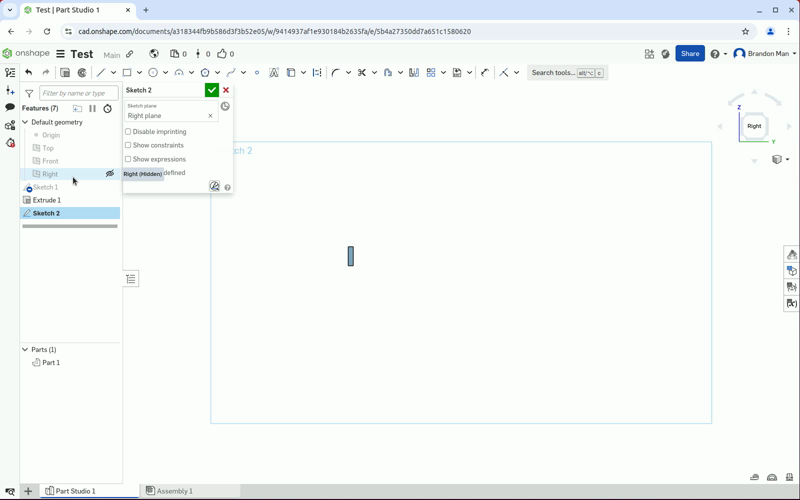
mouse_move(73, 352)
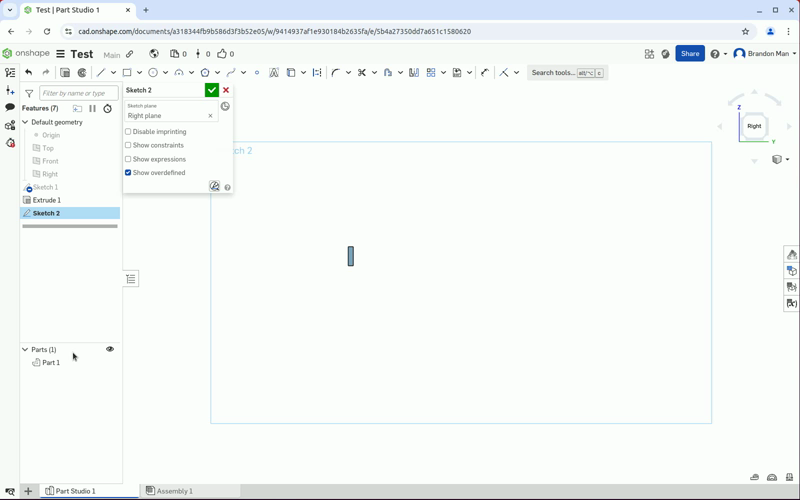
key(y)
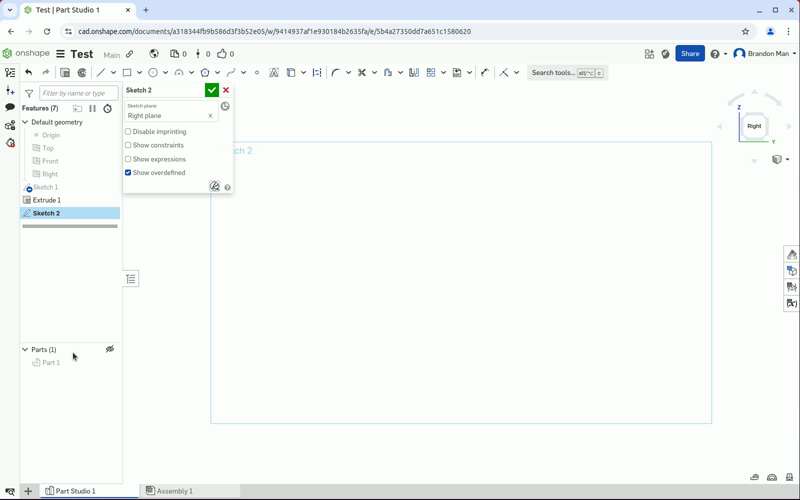
key(l)
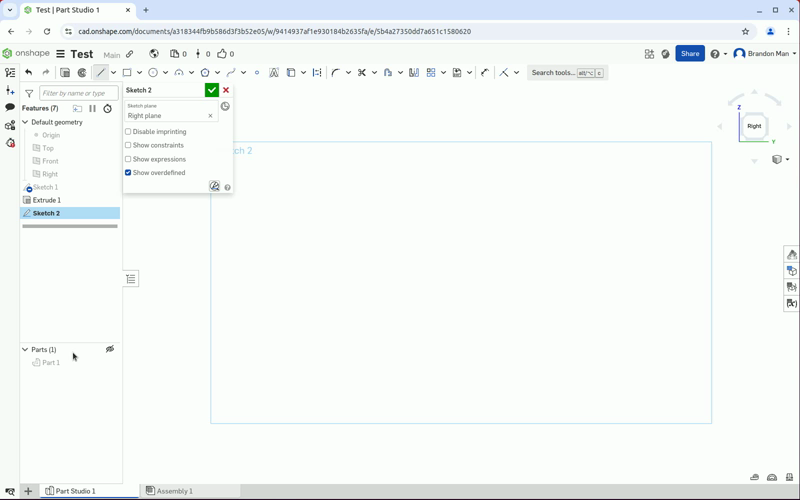
key_down(shift)
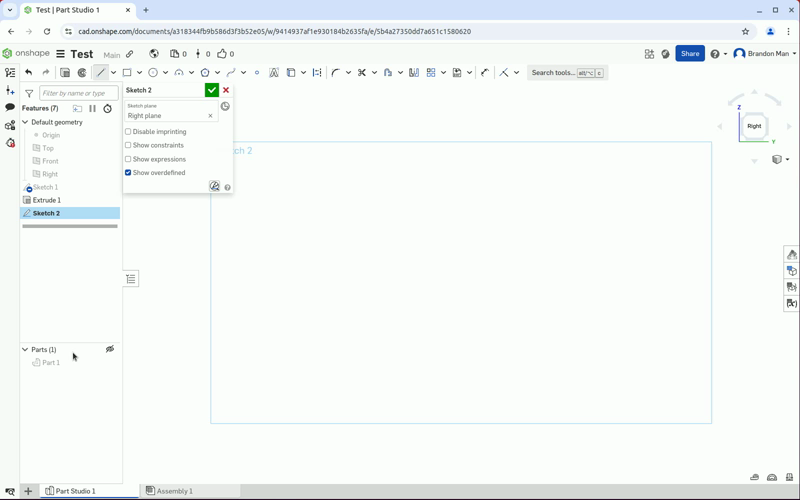
mouse_move(352, 282)
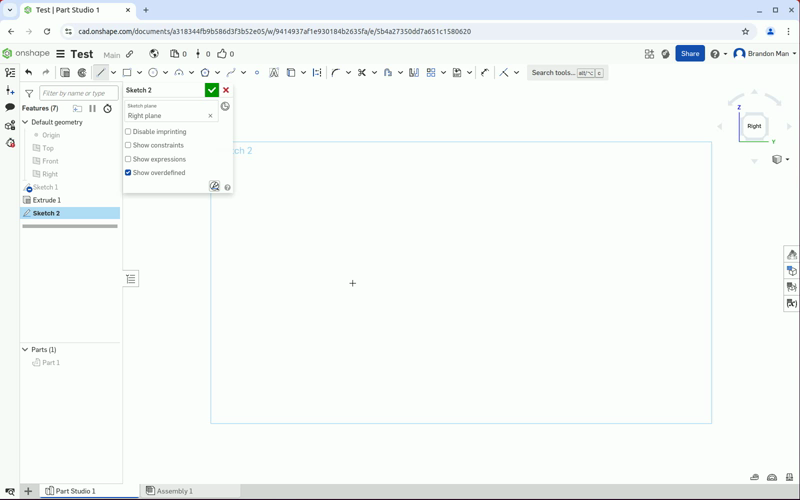
click(352, 282)
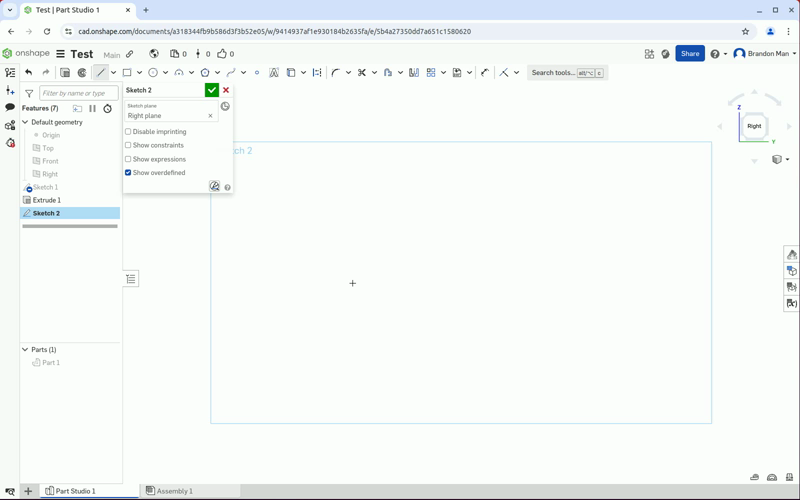
key_up(shift)
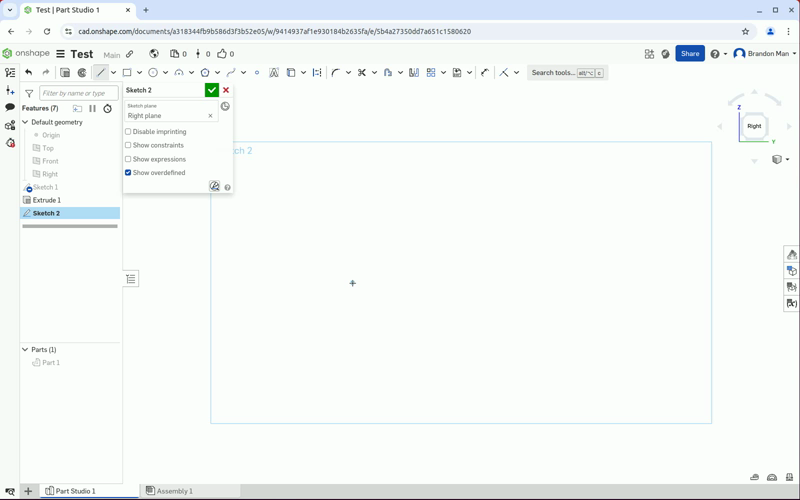
key_down(shift)
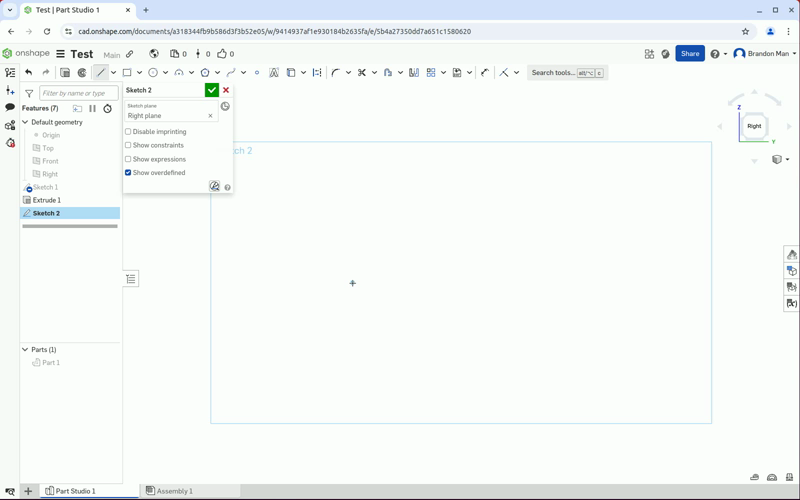
mouse_move(460, 282)
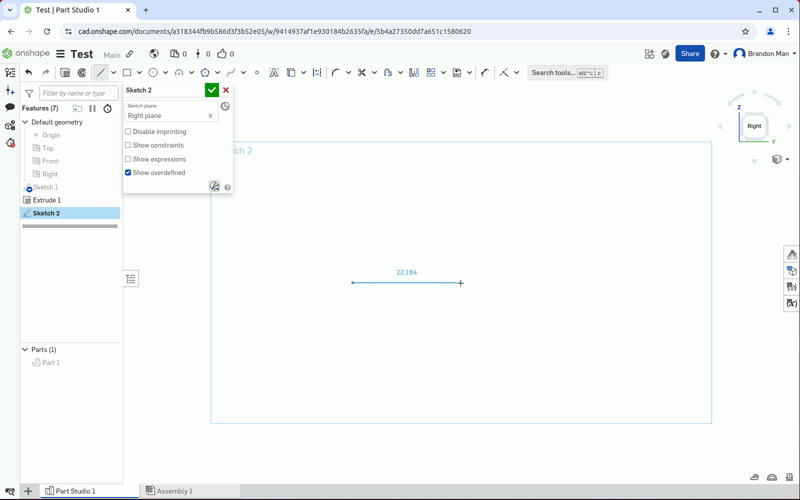
click(460, 282)
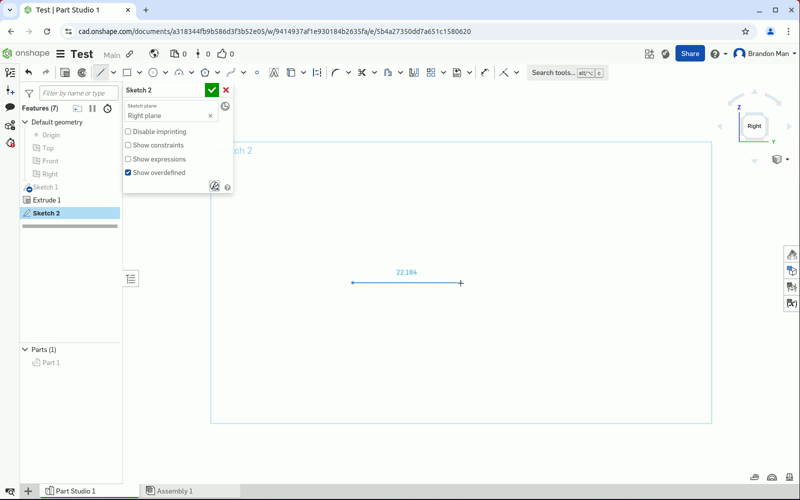
key_up(shift)
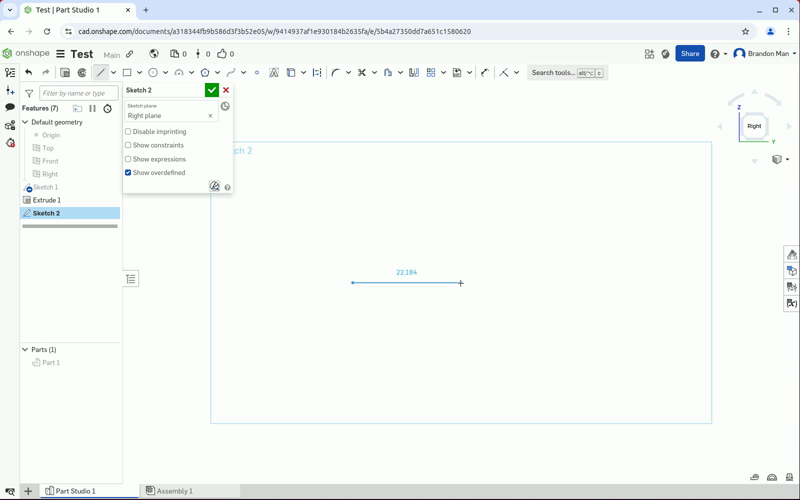
key_down(shift)
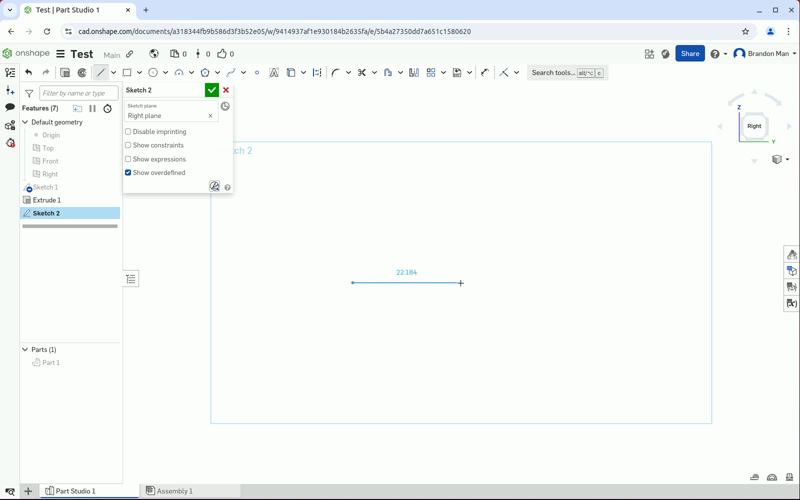
mouse_move(490, 282)
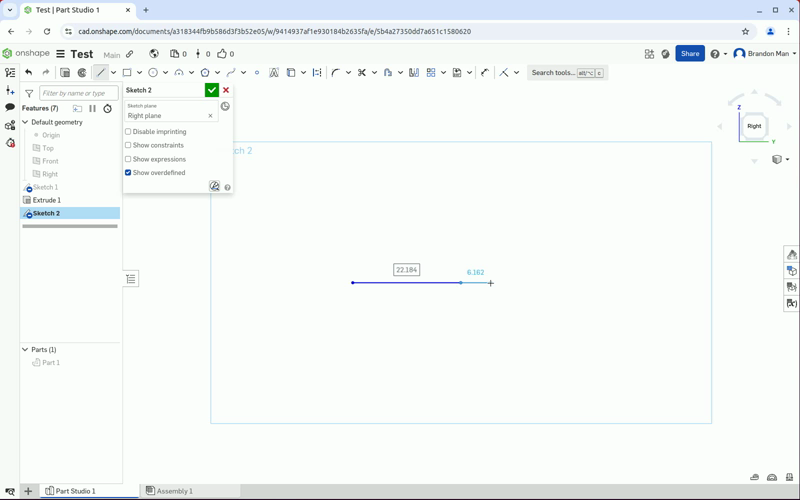
mouse_move(460, 228)
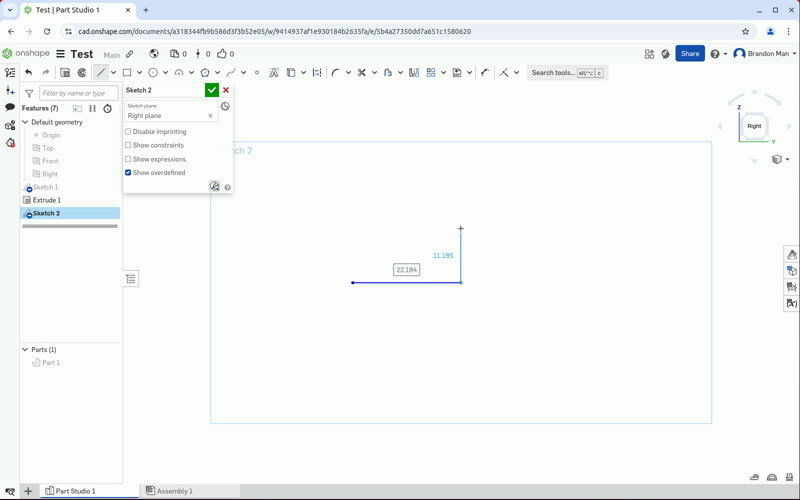
click(460, 228)
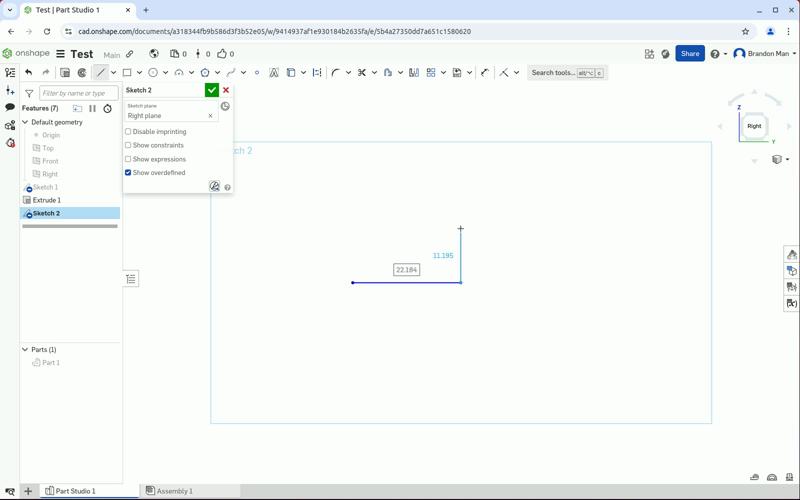
key_up(shift)
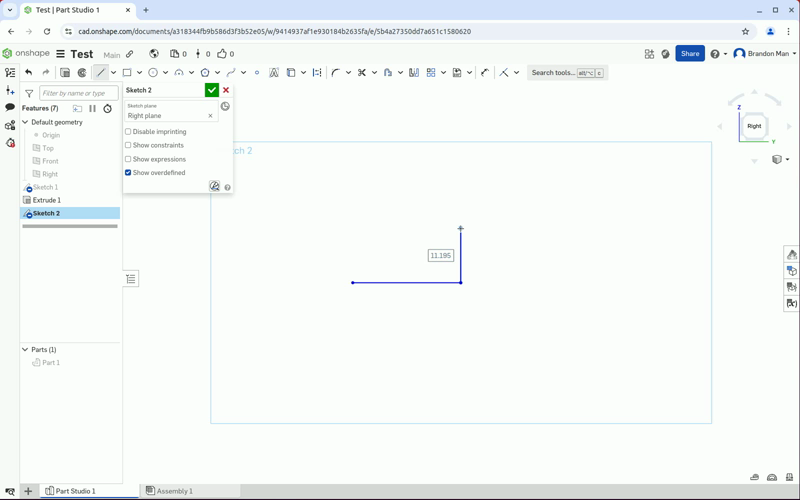
key_down(shift)
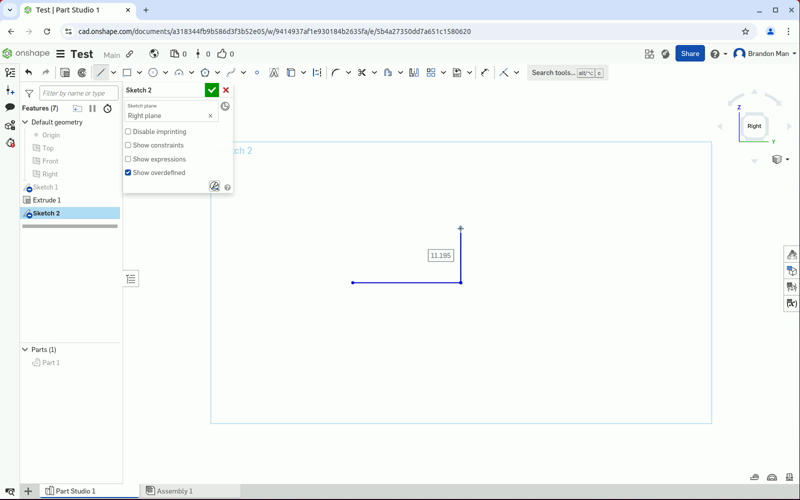
mouse_move(352, 228)
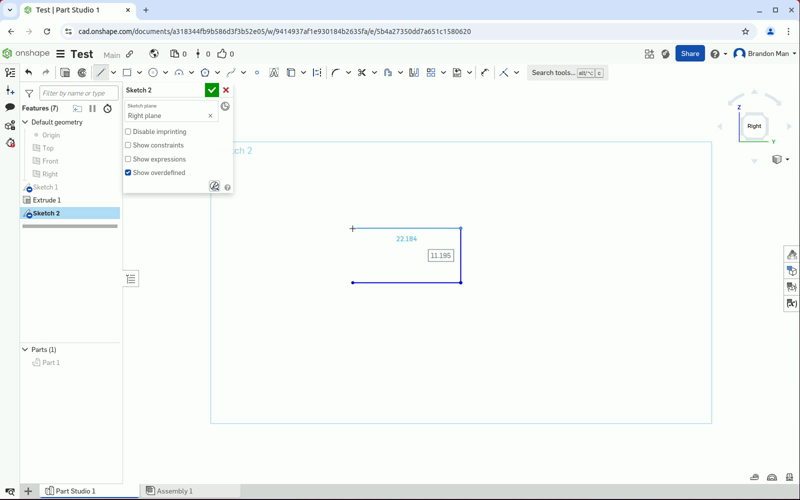
click(352, 228)
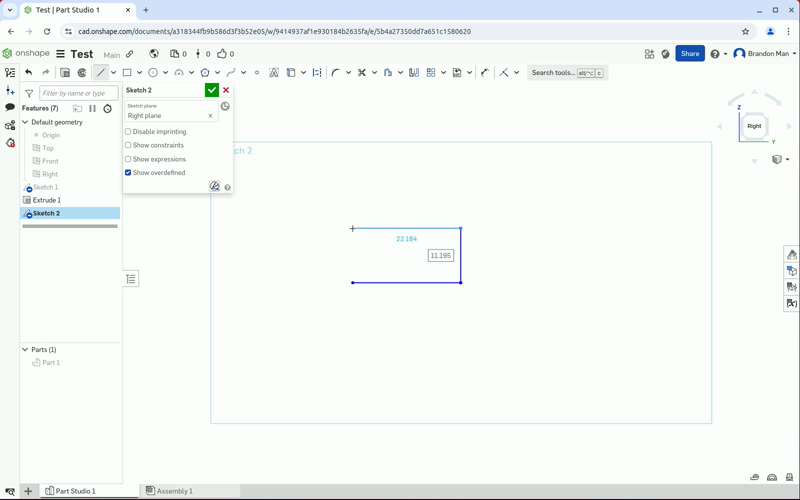
key_up(shift)
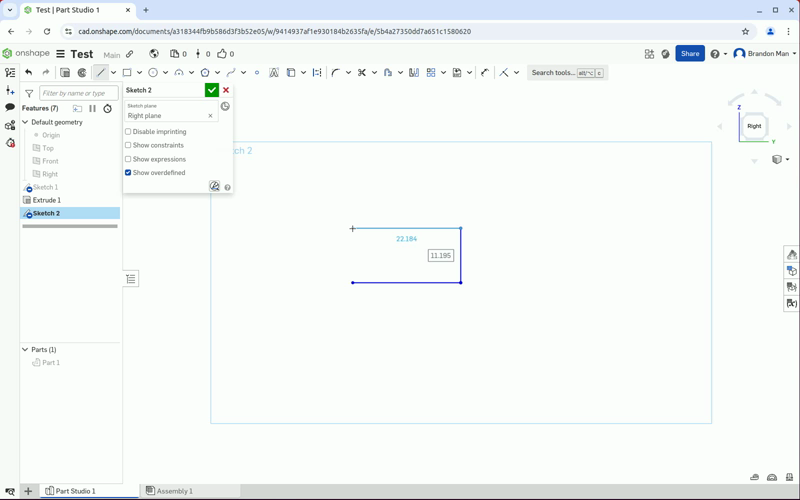
key_down(shift)
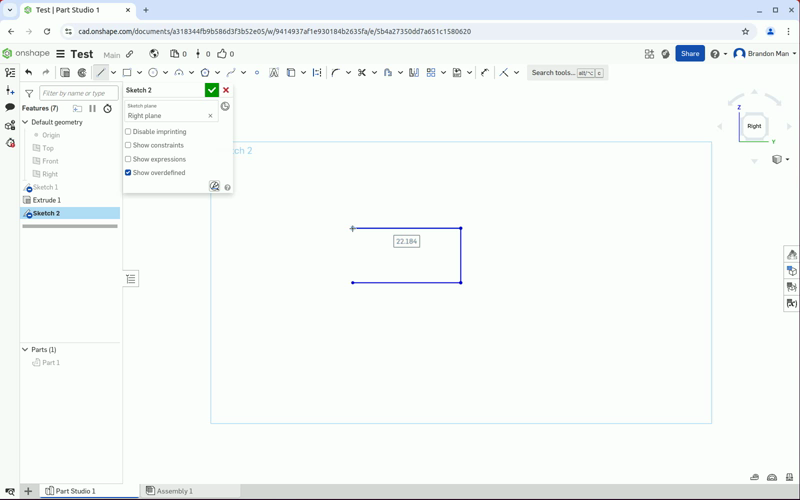
mouse_move(382, 228)
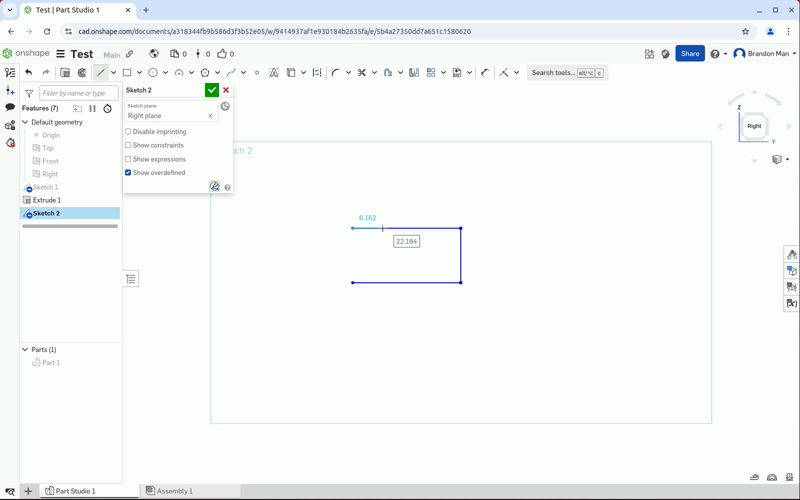
mouse_move(352, 246)
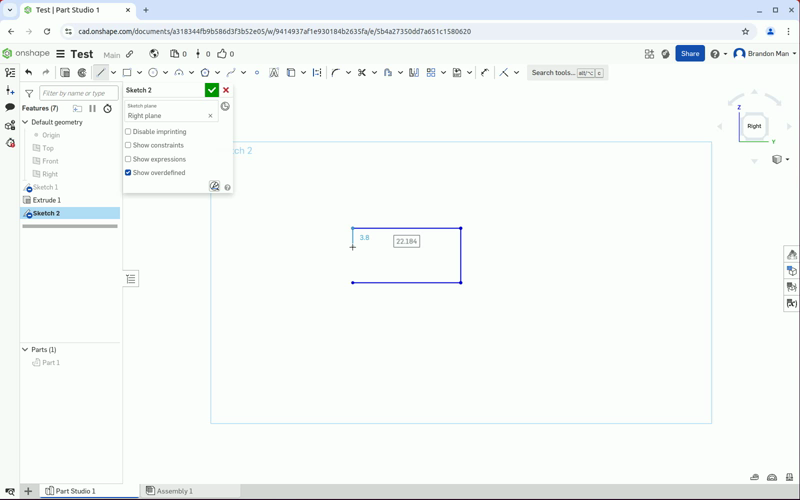
click(352, 246)
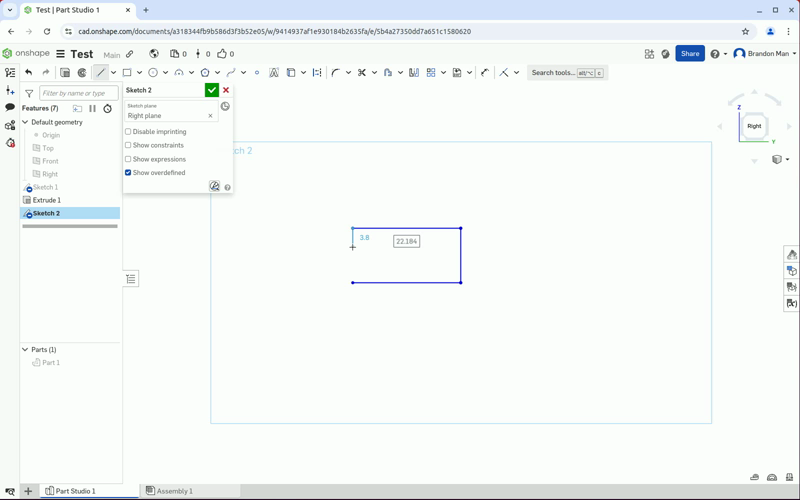
key_up(shift)
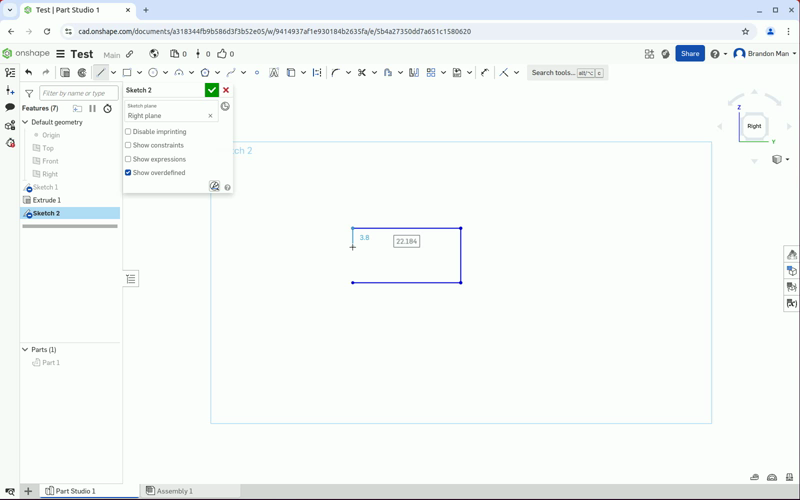
key_down(shift)
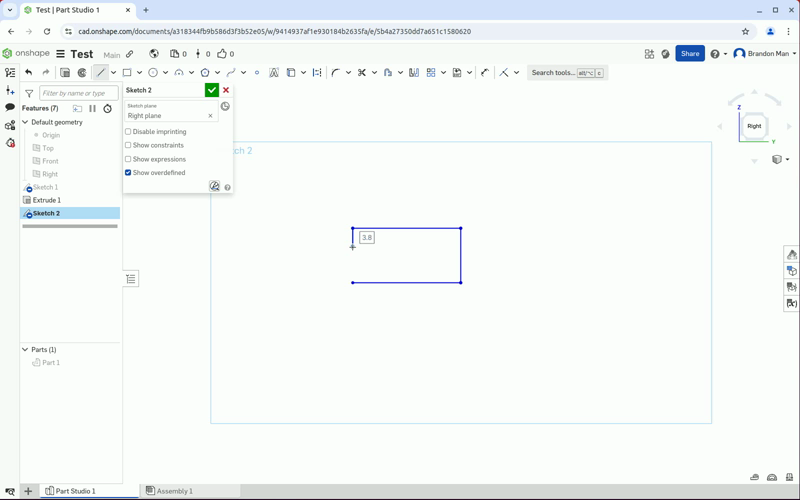
mouse_move(382, 246)
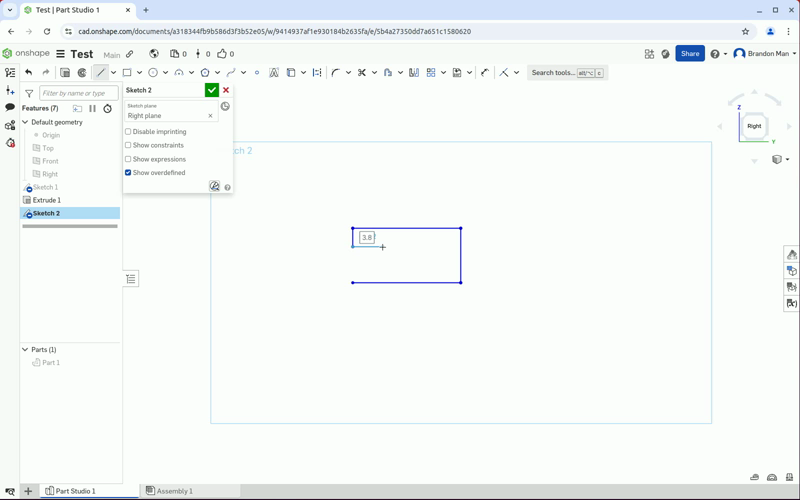
mouse_move(352, 264)
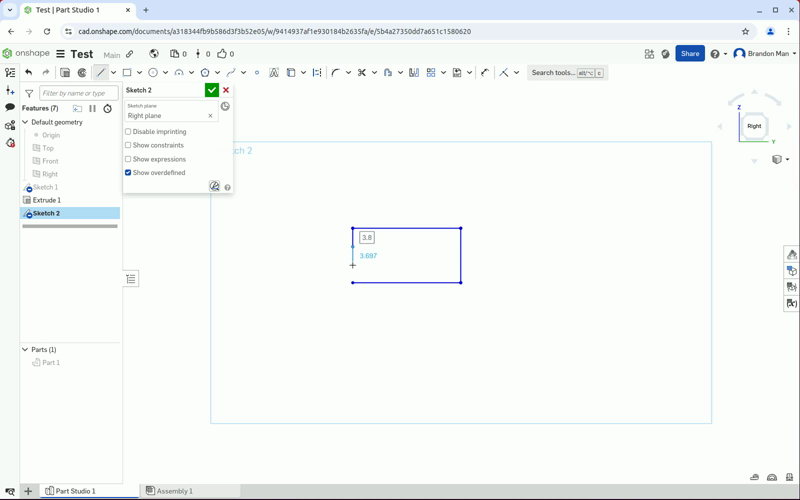
click(352, 264)
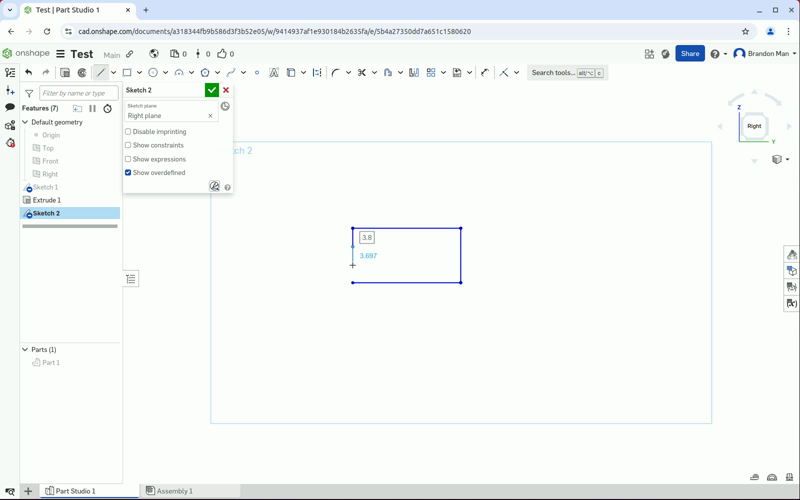
key_up(shift)
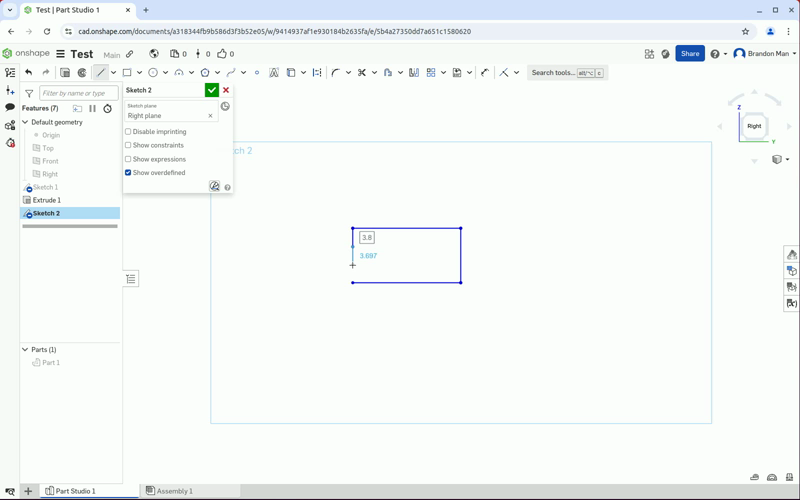
mouse_move(382, 264)
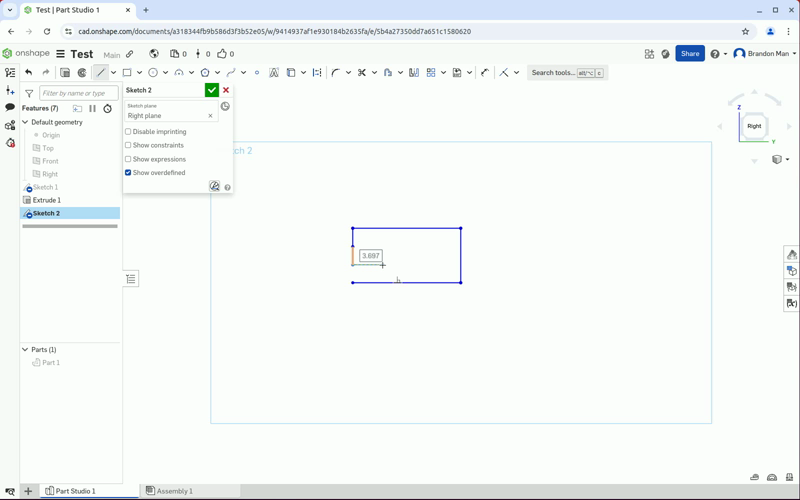
key_down(shift)
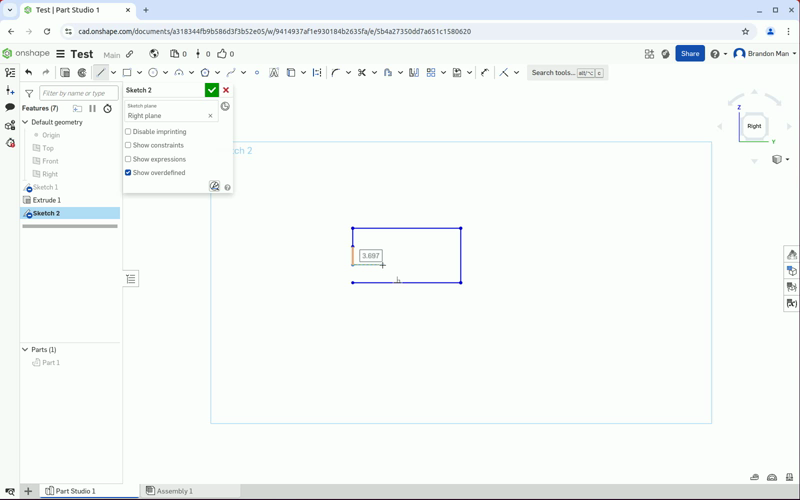
mouse_move(352, 282)
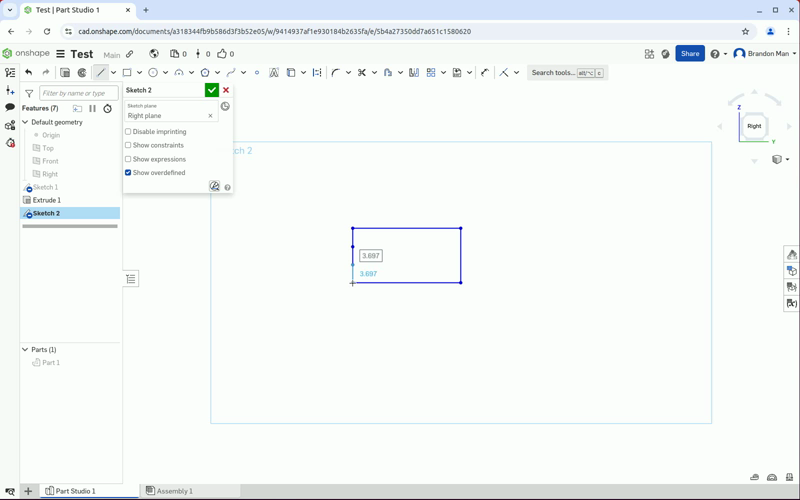
key_up(shift)
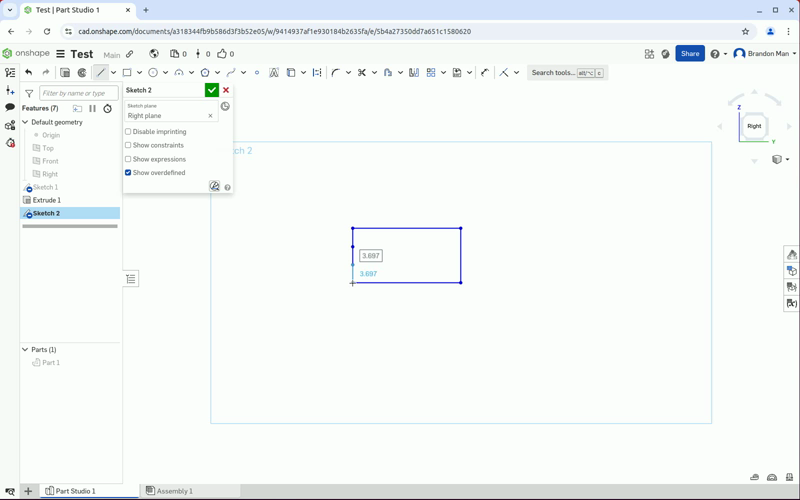
click(352, 282)
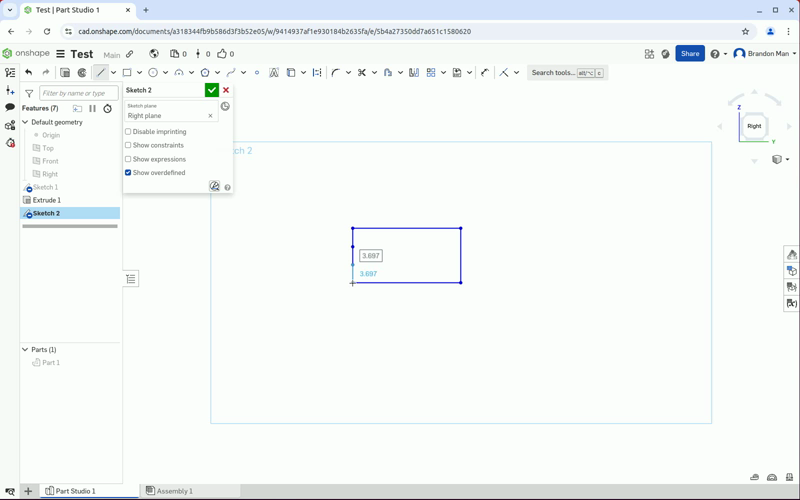
key(esc)
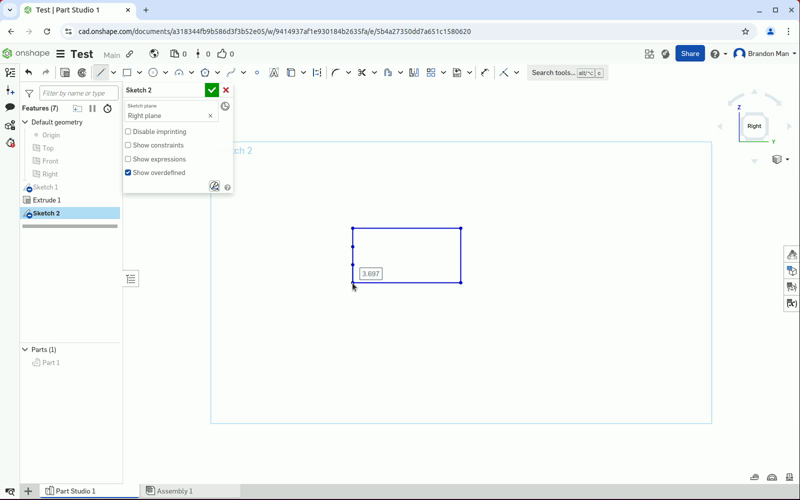
mouse_move(410, 255)
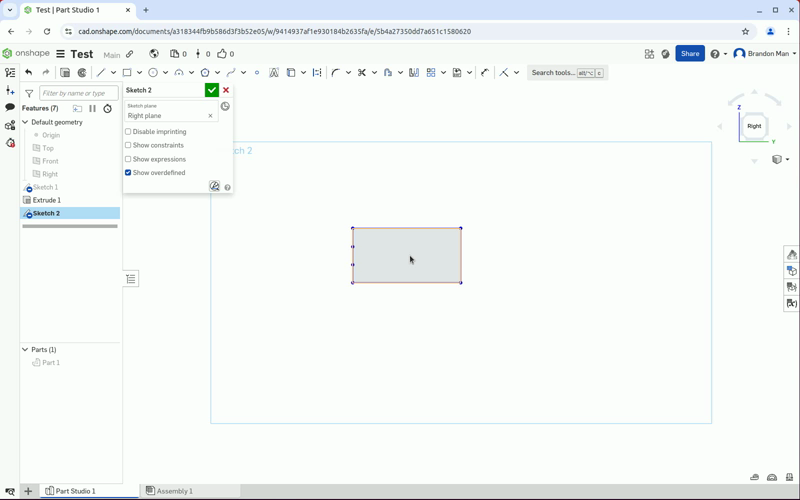
click(410, 255)
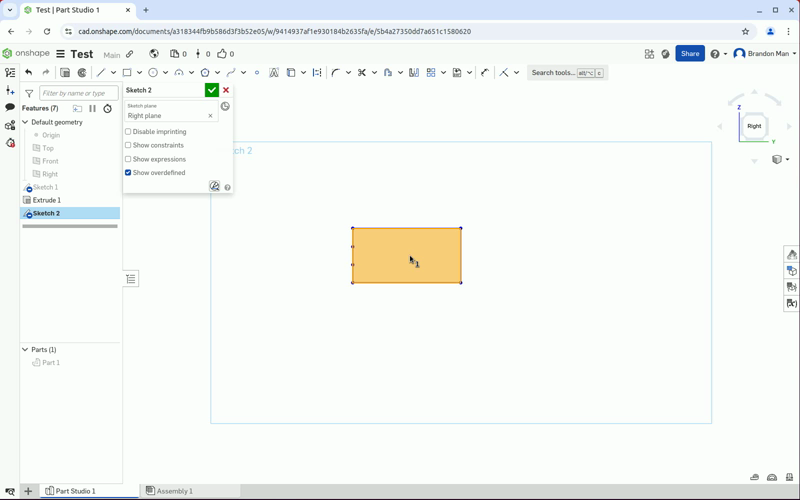
mouse_move(73, 352)
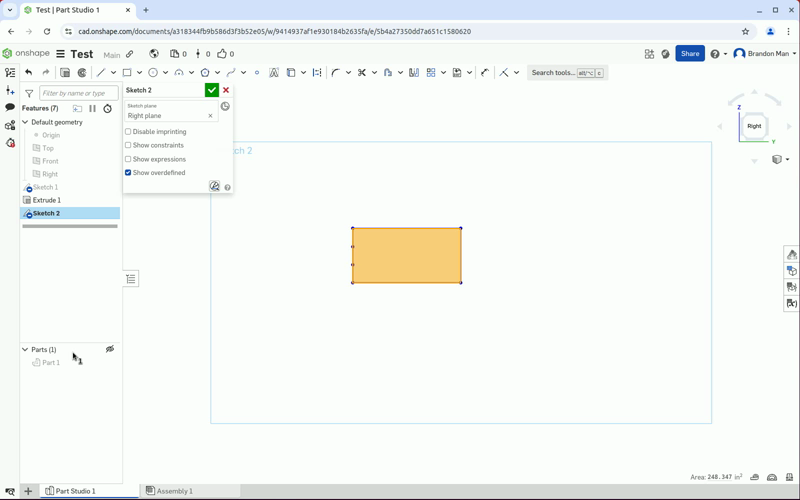
key(shift+y)
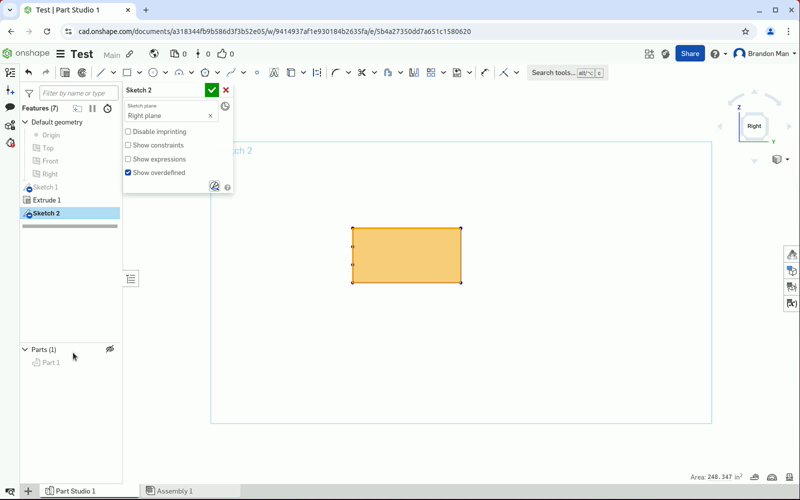
key(shift+e)
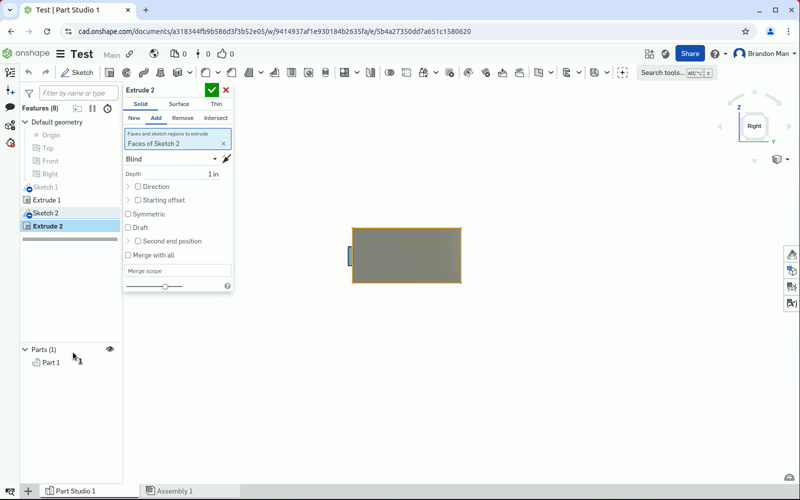
mouse_move(143, 106)
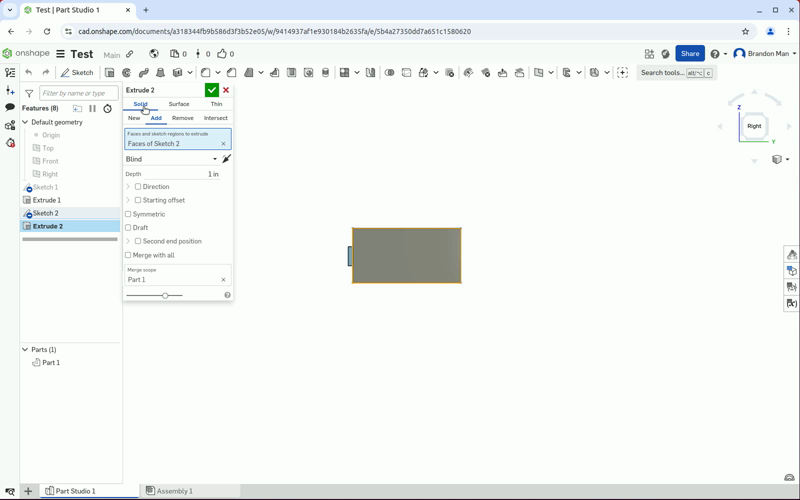
click(143, 106)
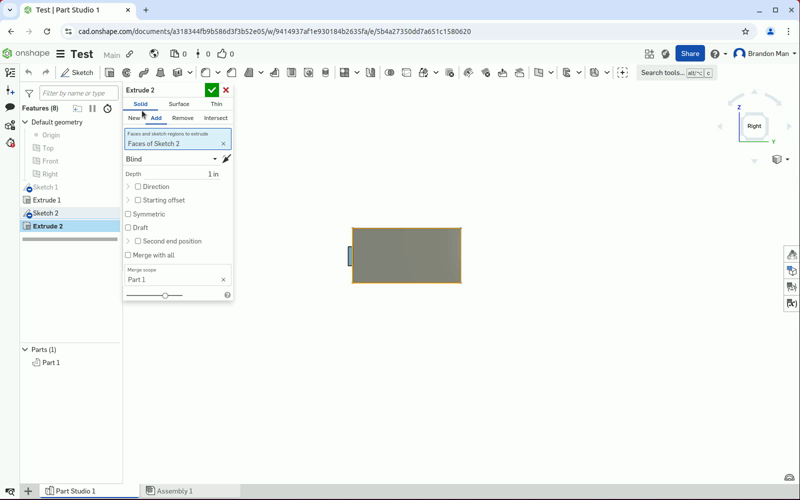
mouse_move(137, 120)
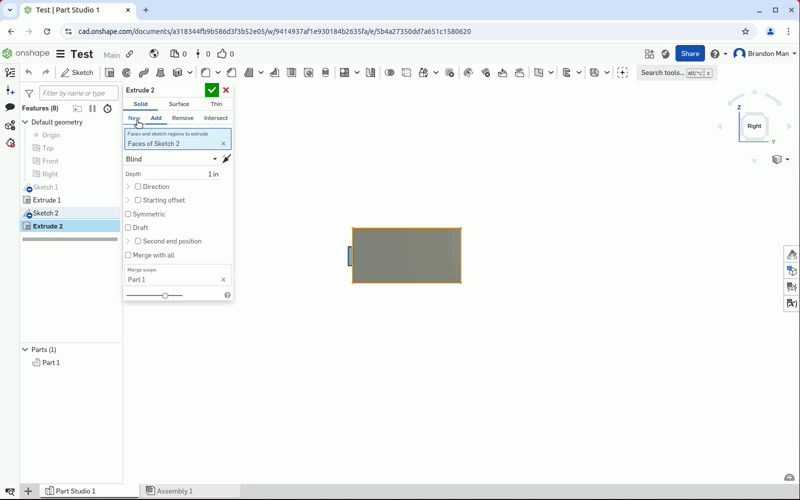
click(137, 120)
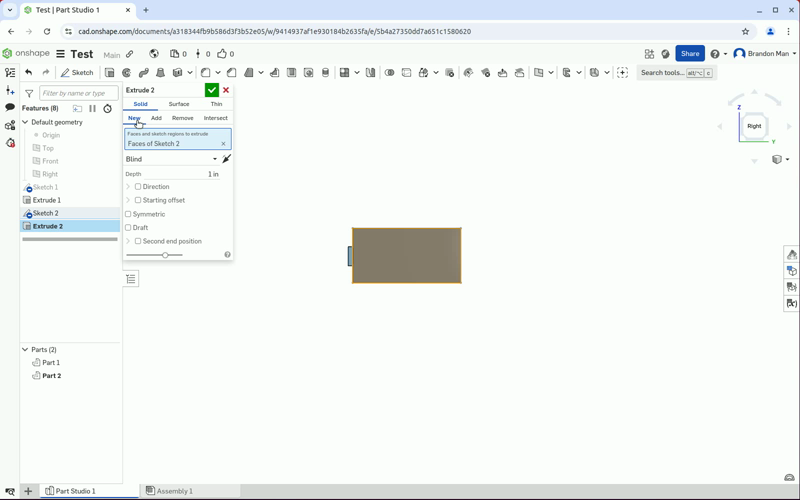
key(tab, 4)
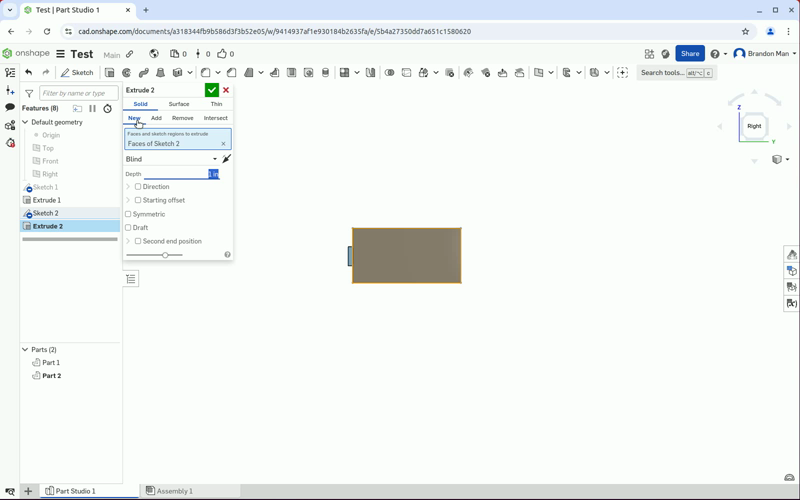
text(0.963)
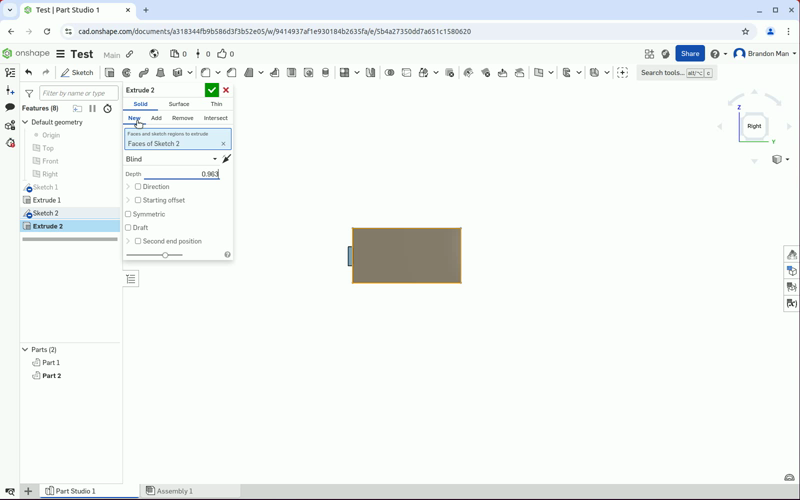
key(enter)
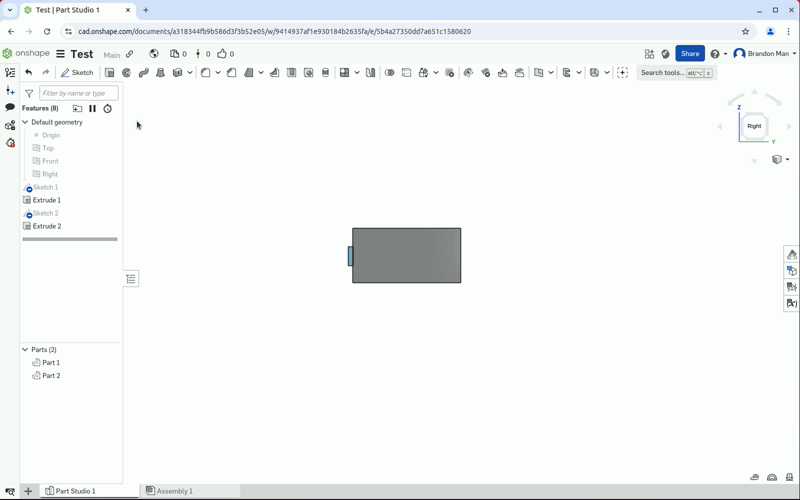
key(shift+h)
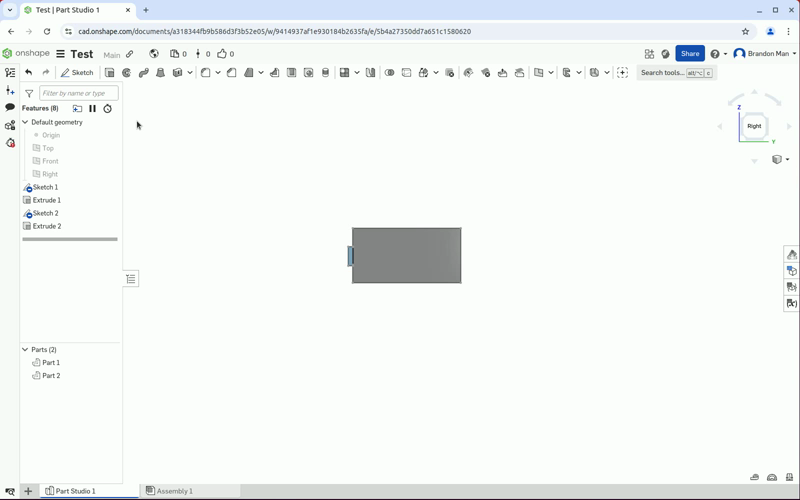
key(shift+h)
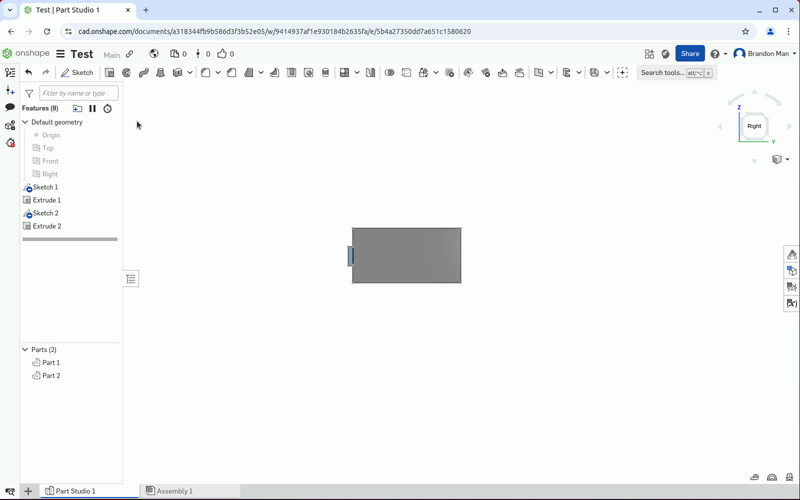
key(shift+7)
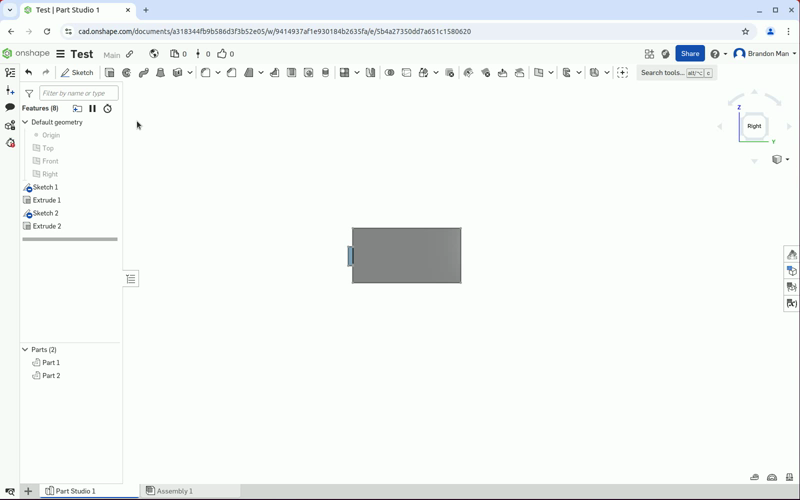
key(right, 2)
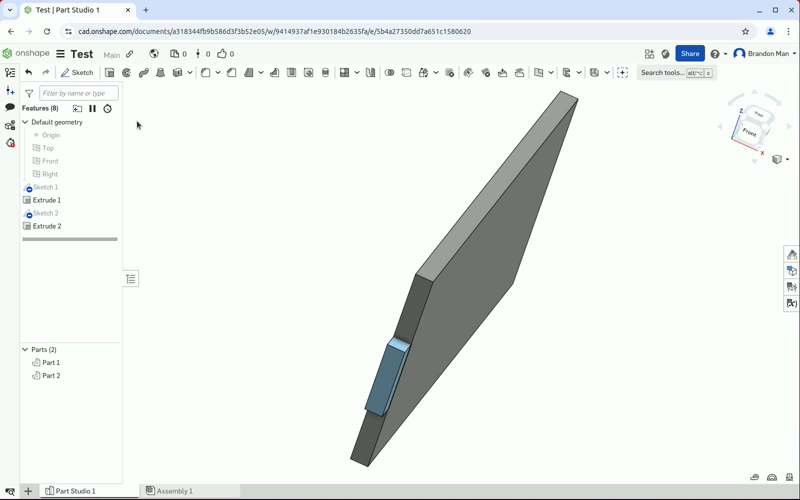
key(down, 2)
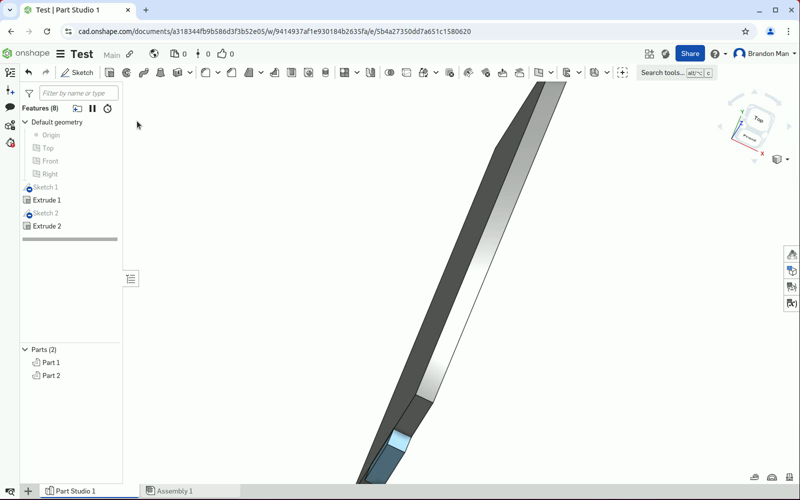
key(up, 2)
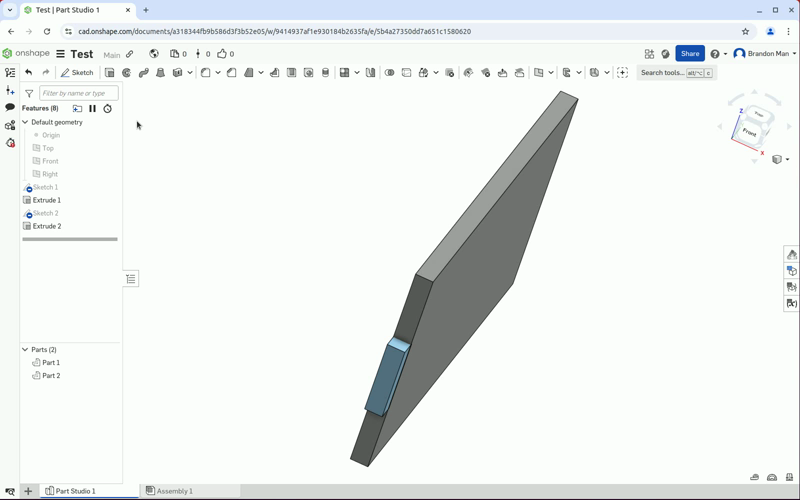
key(left, 2)
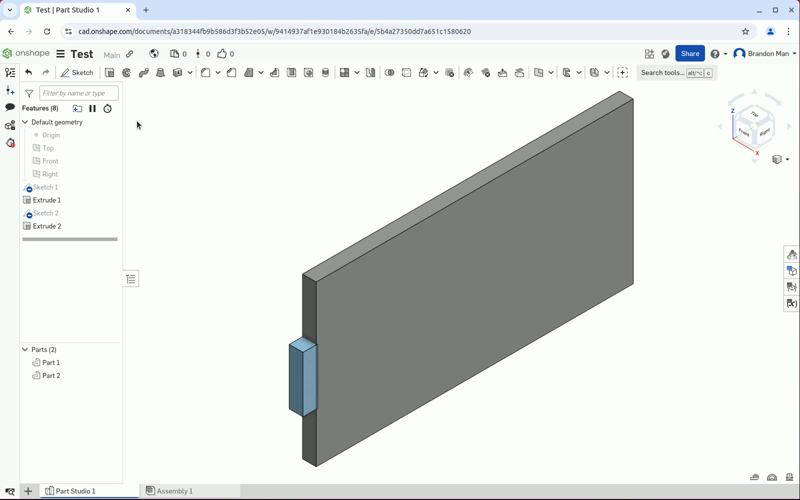
mouse_move(73, 189)
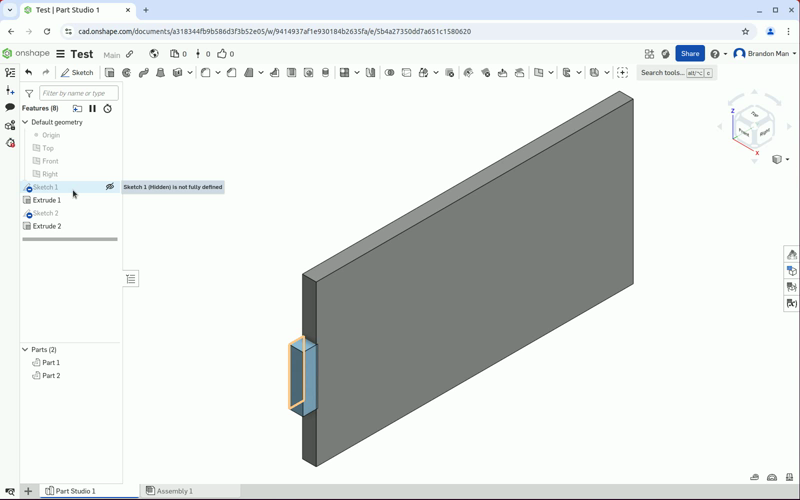
click(73, 189)